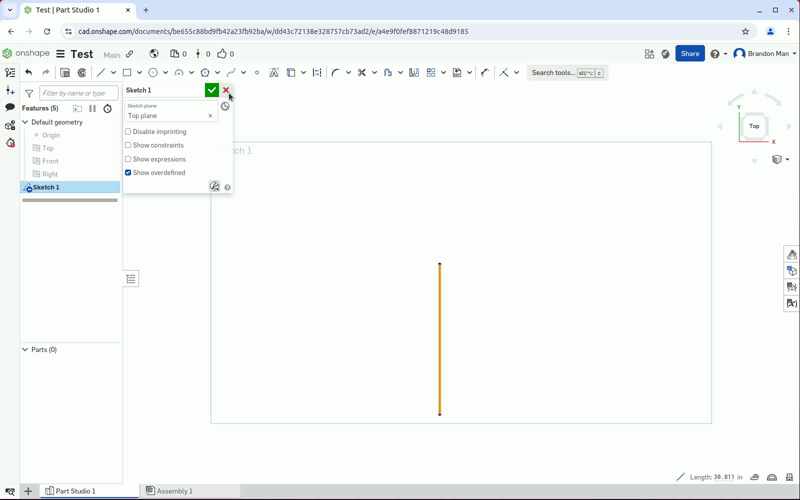
key(shift+h)
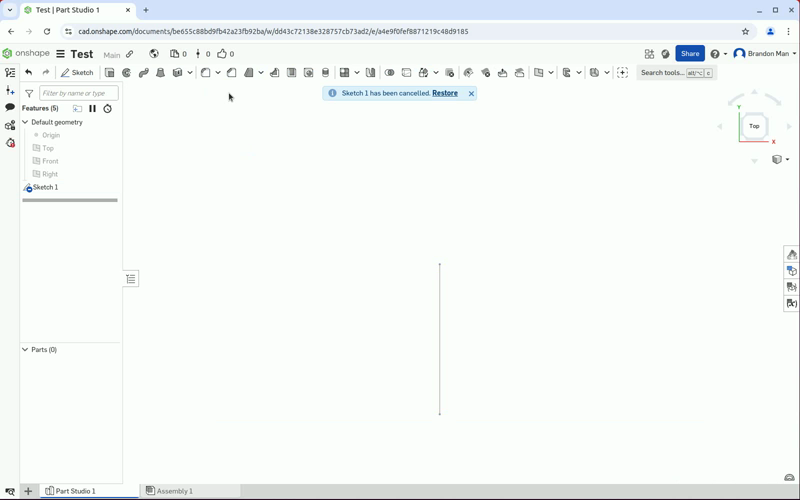
key(shift+s)
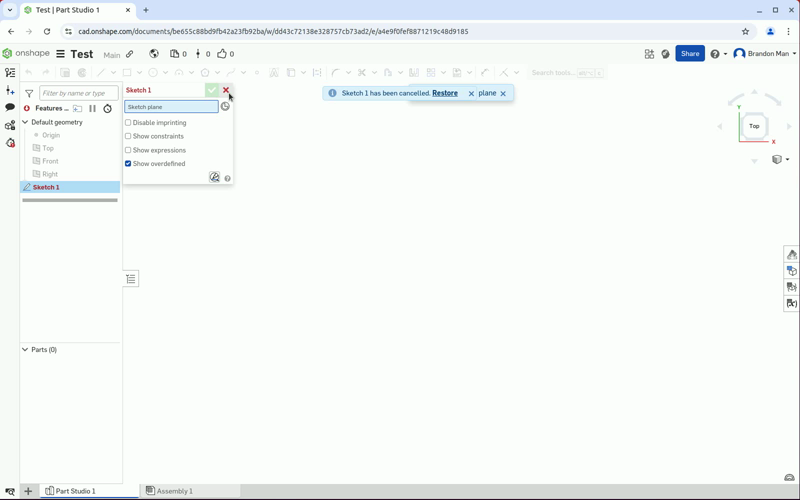
mouse_move(73, 150)
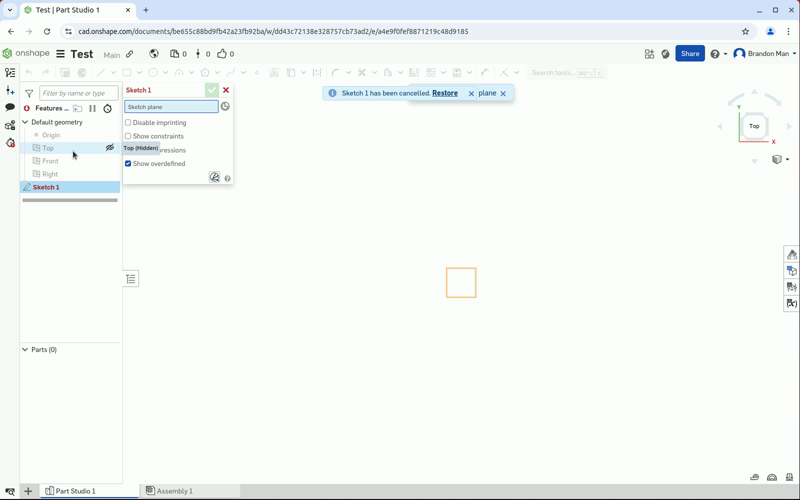
click(73, 150)
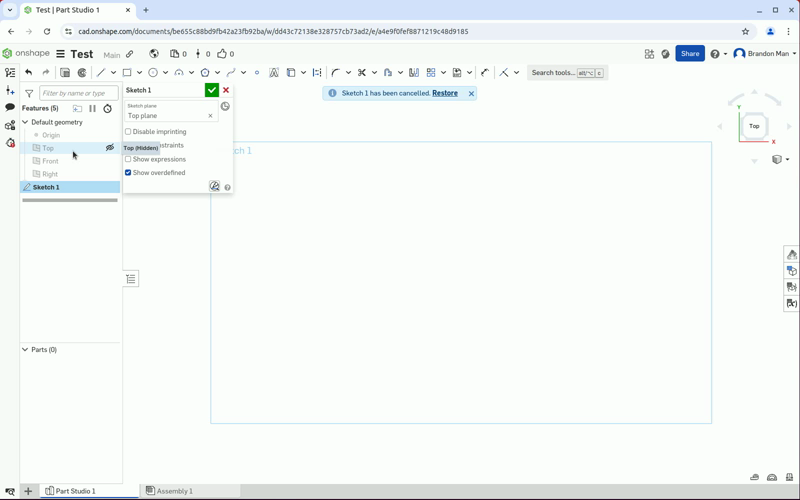
mouse_move(73, 352)
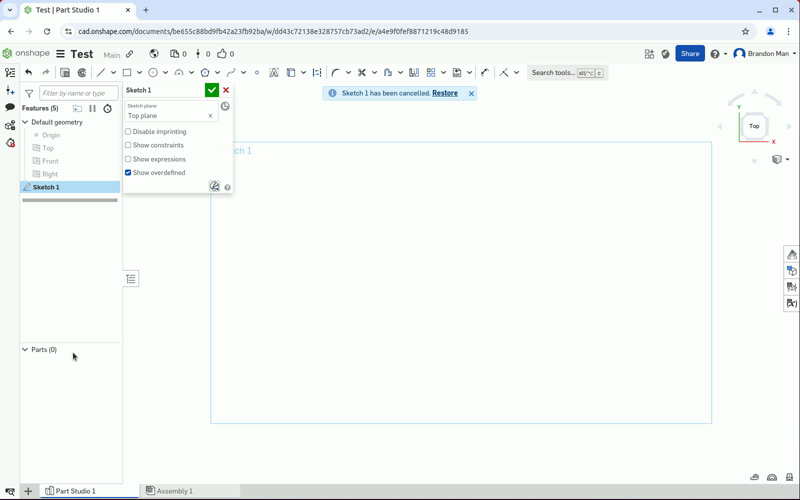
key(y)
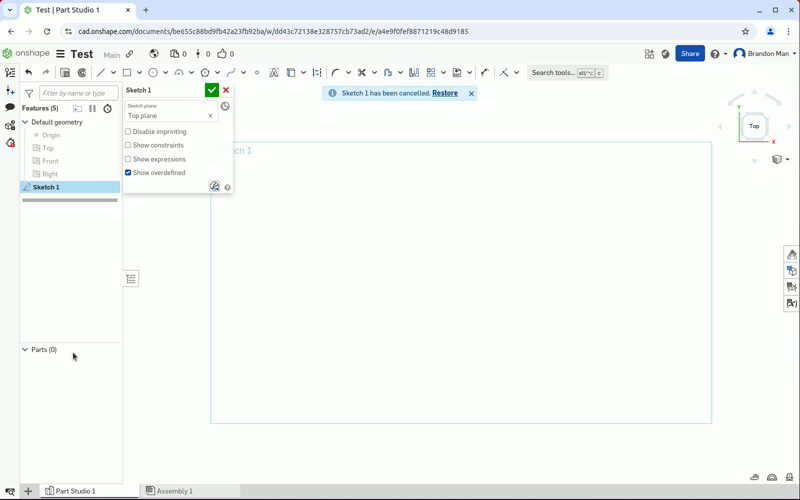
key(c)
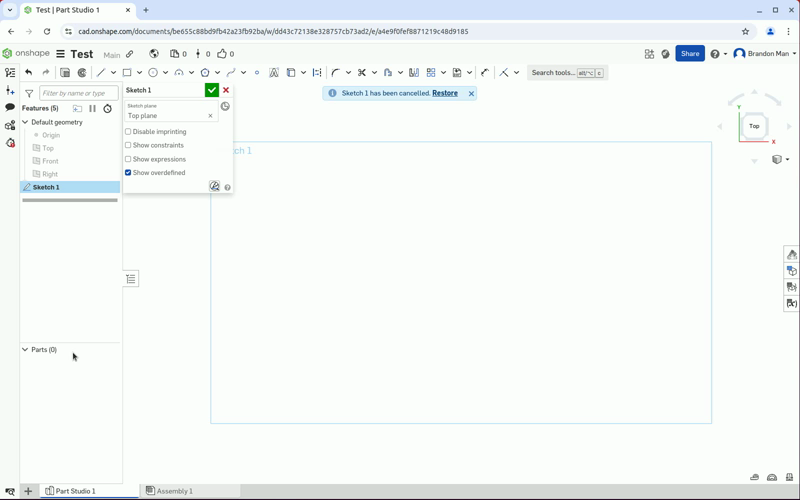
key_down(shift)
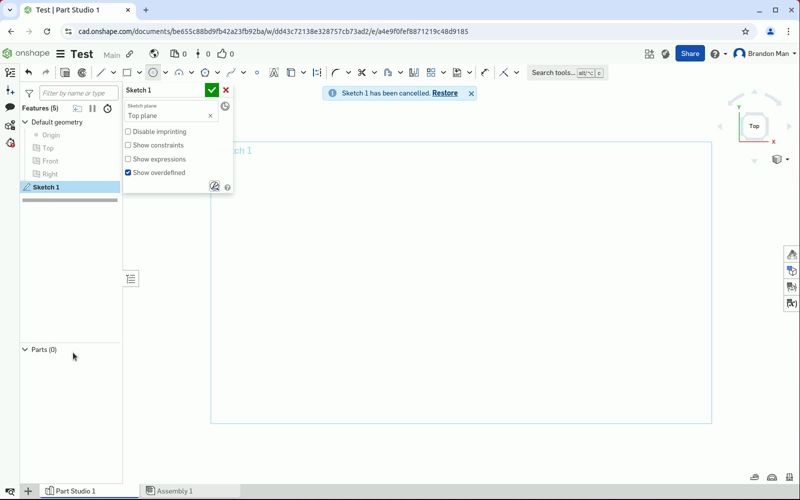
mouse_move(461, 282)
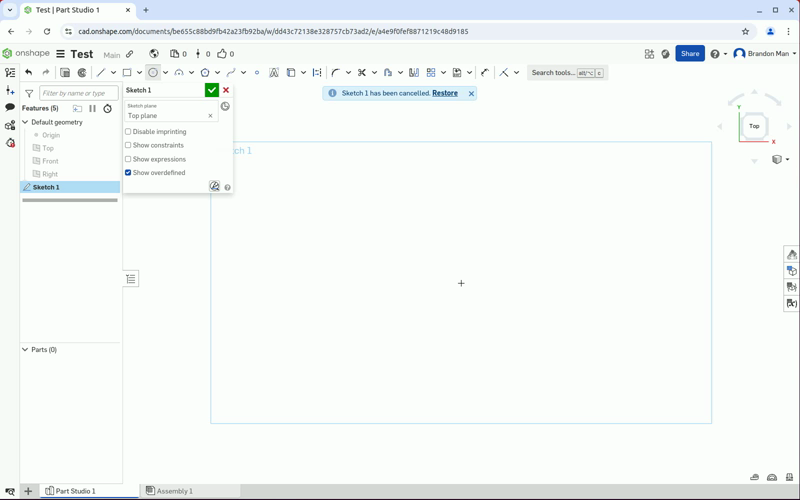
click(461, 282)
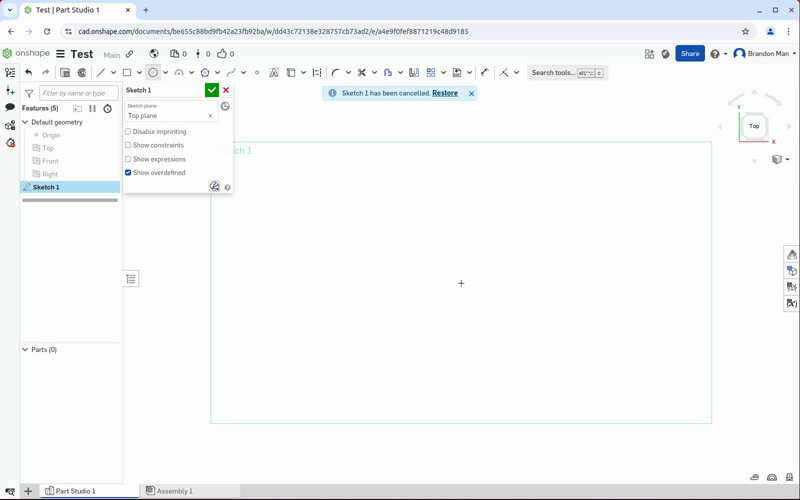
key_up(shift)
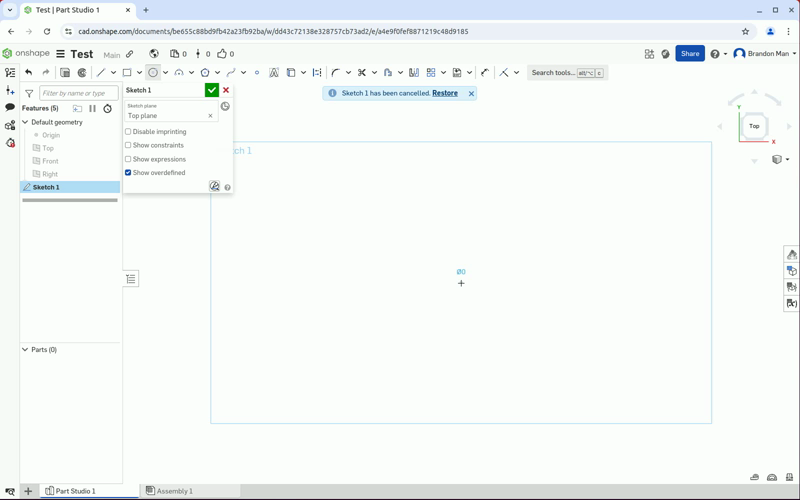
mouse_move(574, 282)
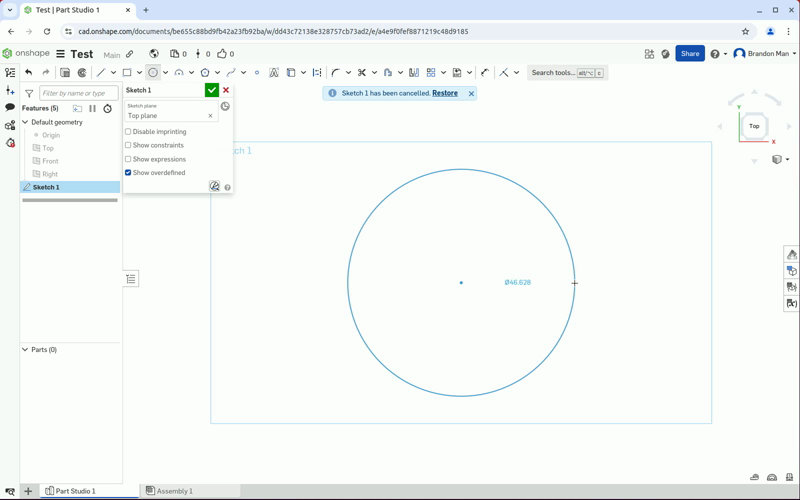
click(574, 282)
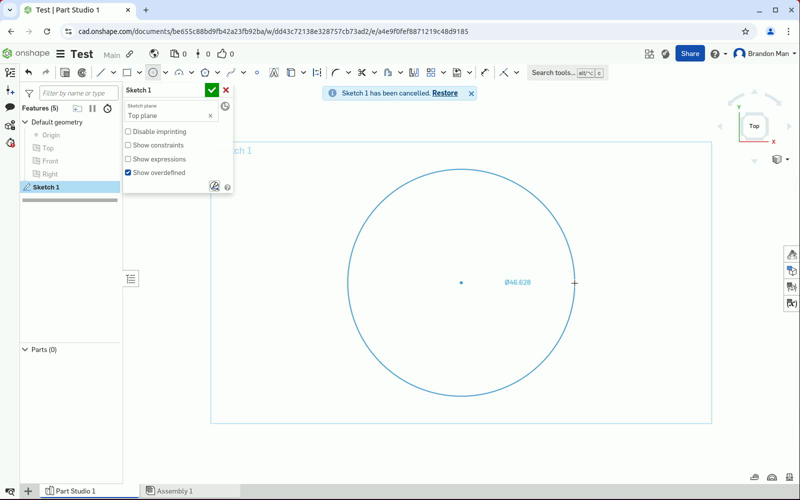
key(esc)
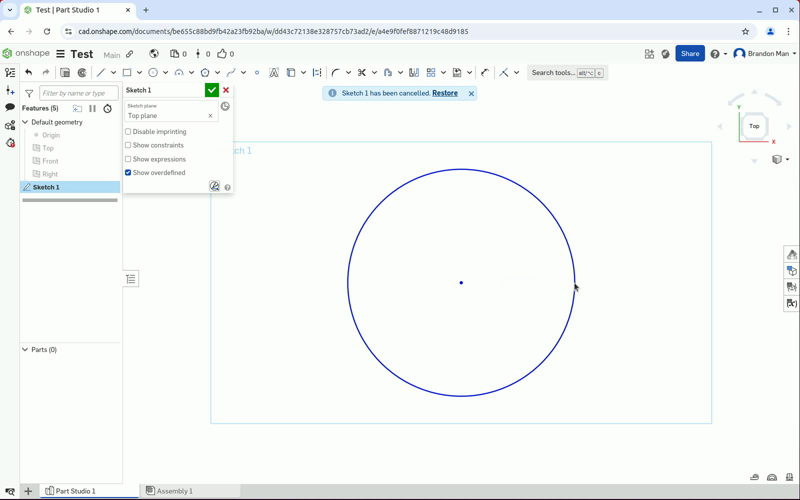
key(c)
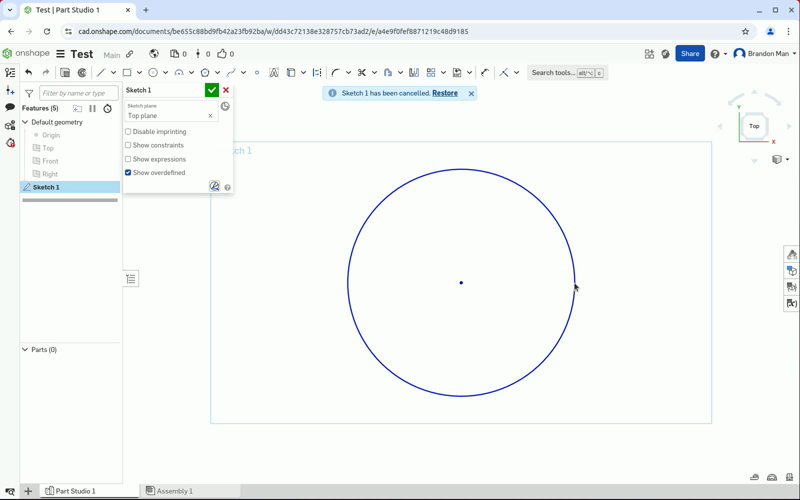
key_down(shift)
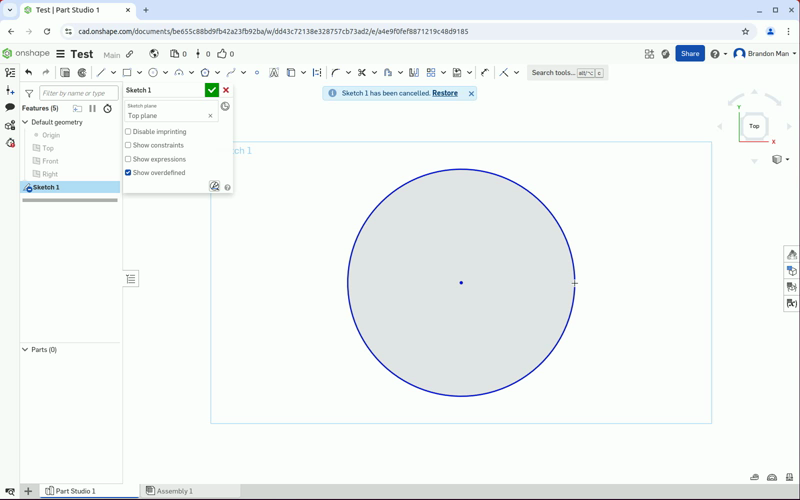
mouse_move(461, 282)
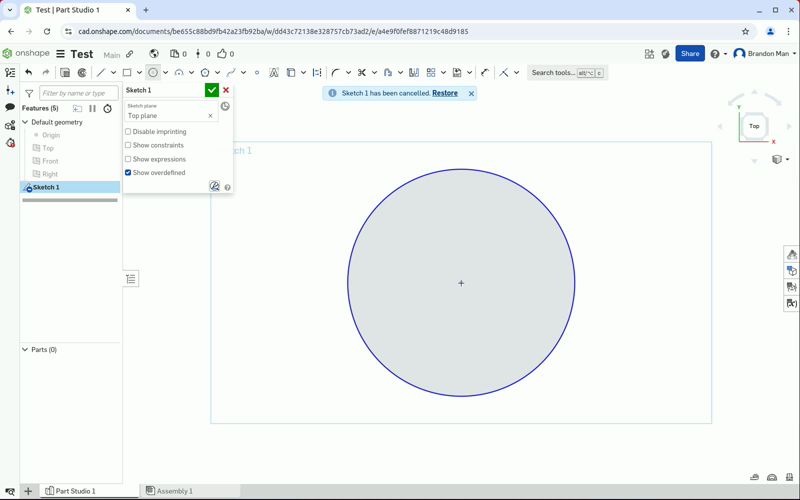
click(461, 282)
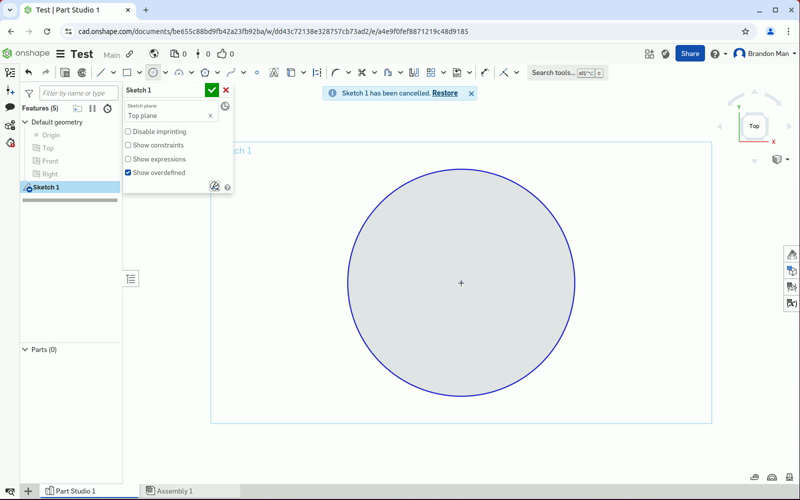
key_up(shift)
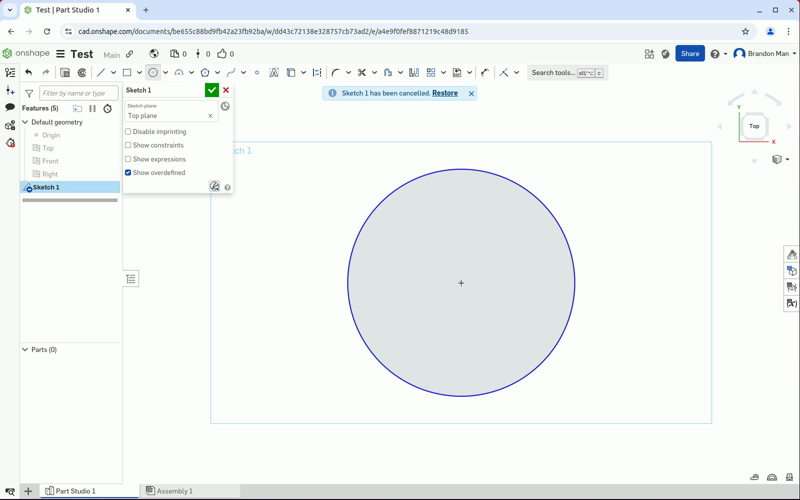
mouse_move(548, 282)
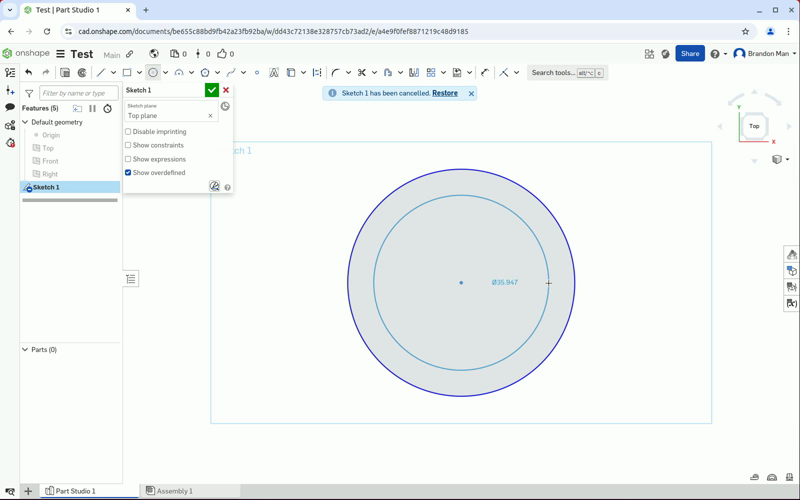
click(548, 282)
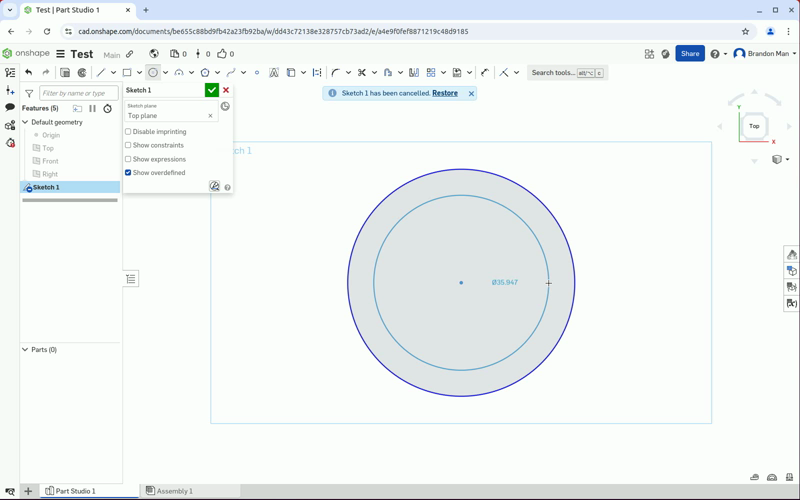
key(esc)
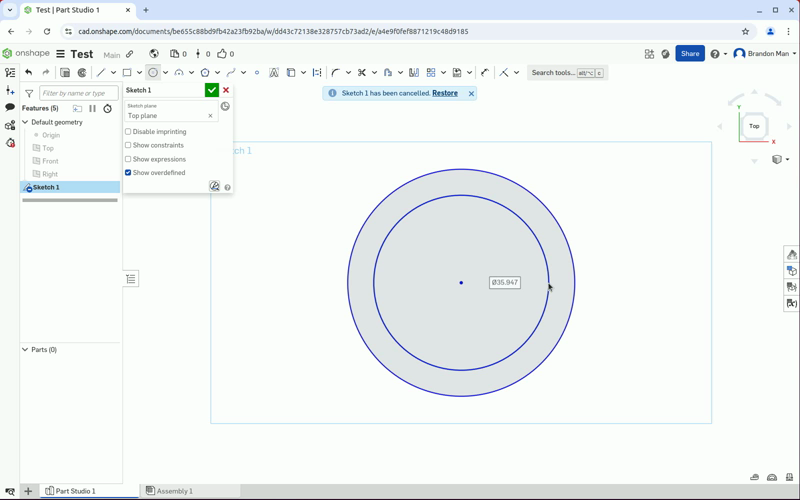
mouse_move(460, 383)
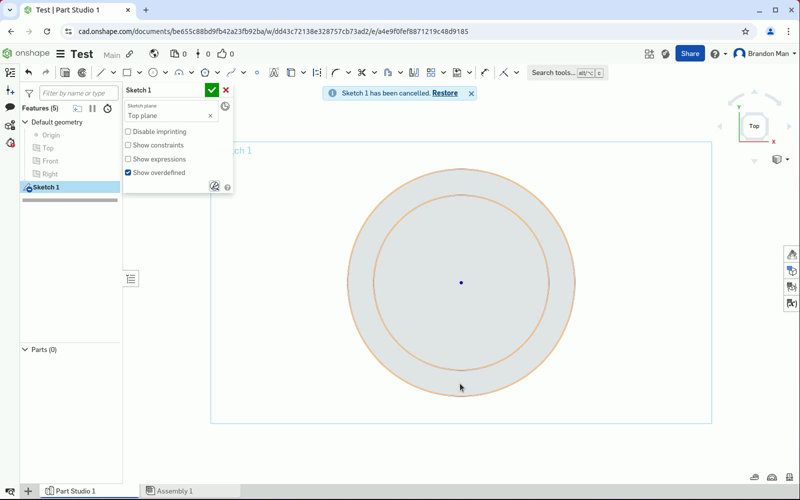
click(460, 383)
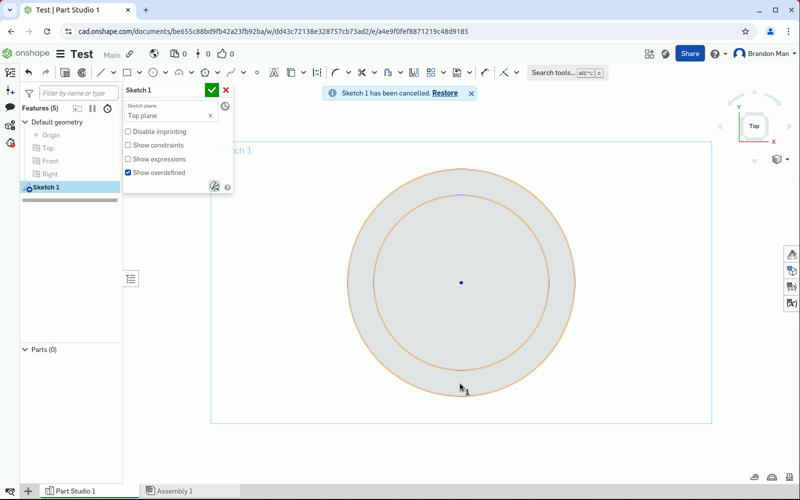
mouse_move(73, 352)
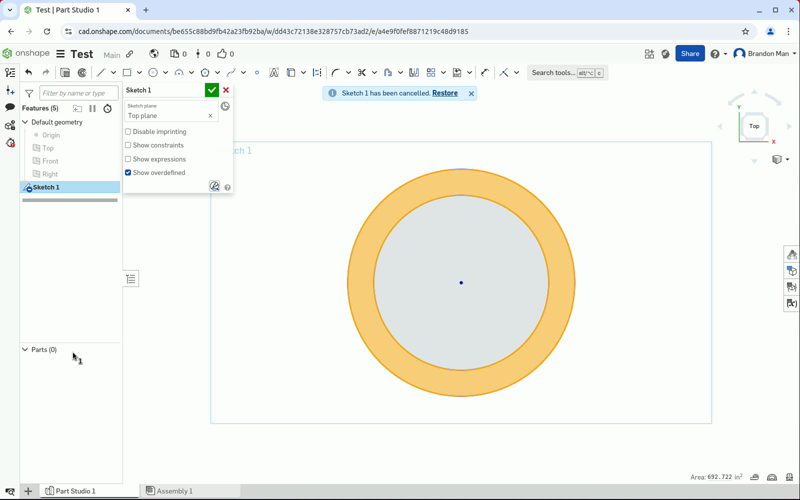
key(shift+y)
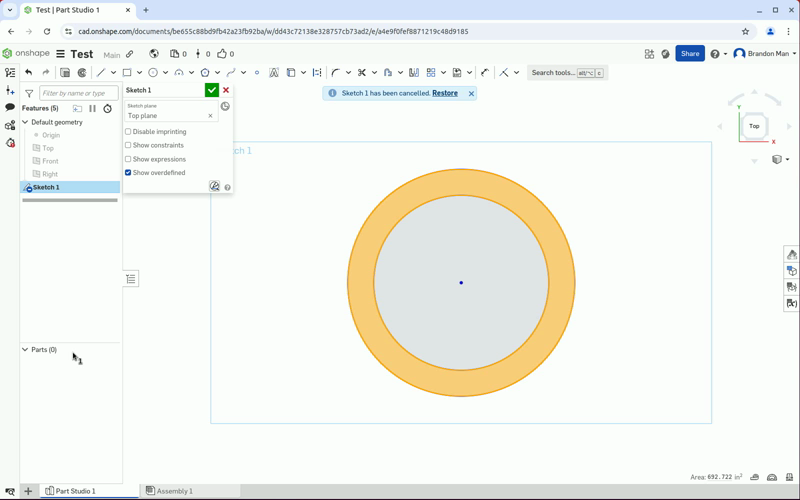
key(shift+e)
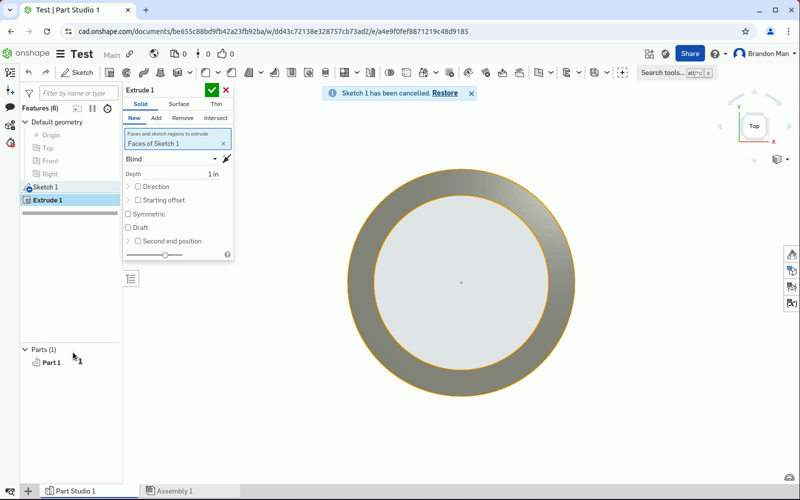
mouse_move(143, 106)
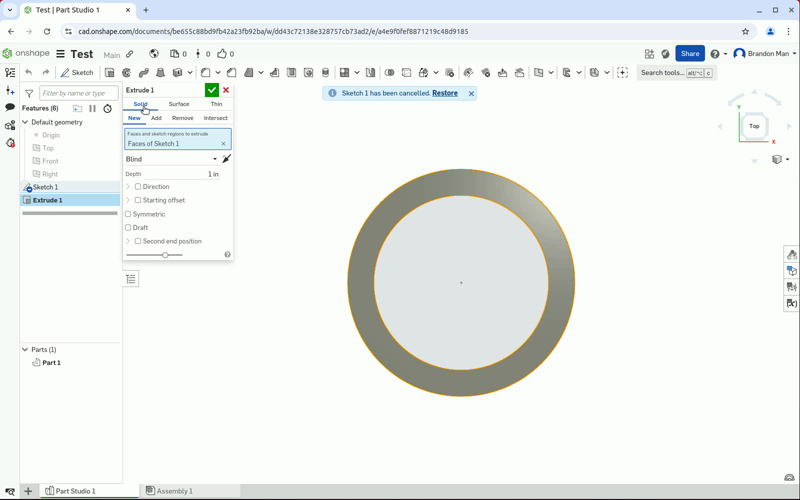
click(143, 106)
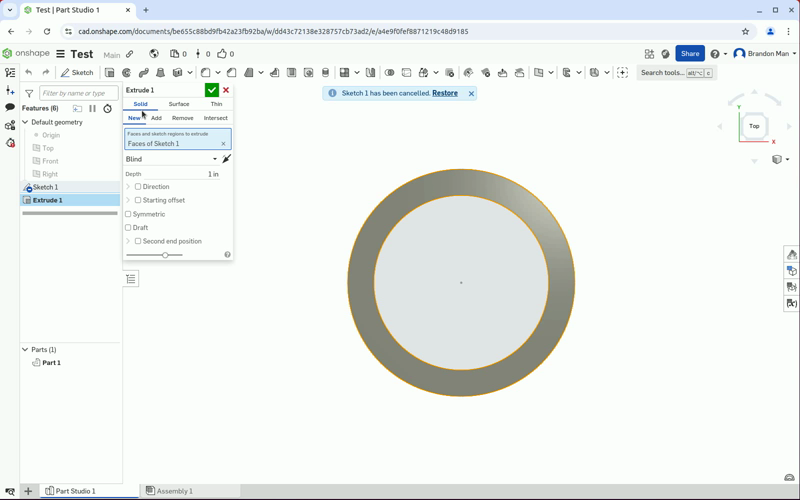
mouse_move(137, 120)
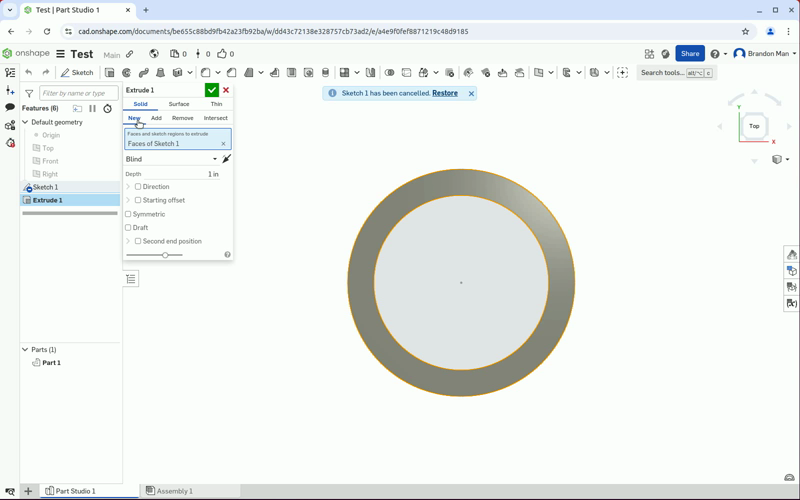
click(137, 120)
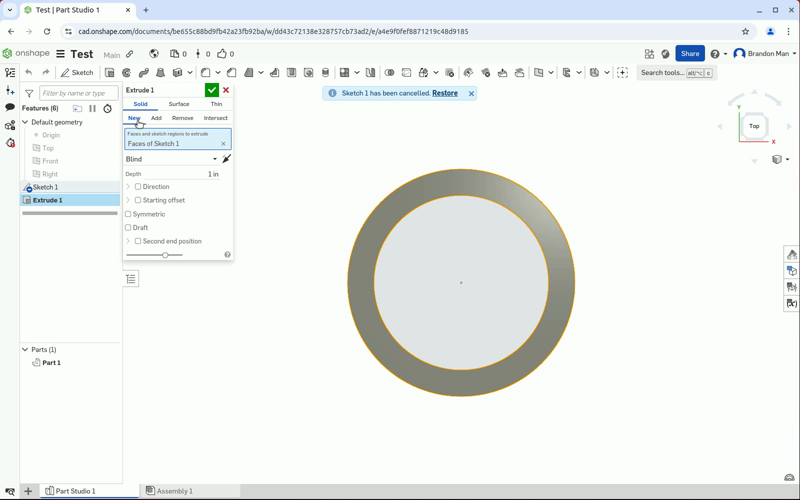
key(tab, 4)
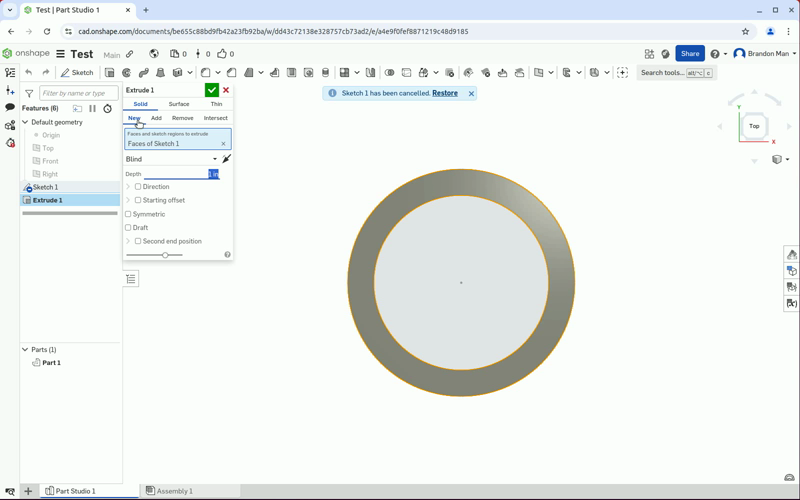
text(4.814)
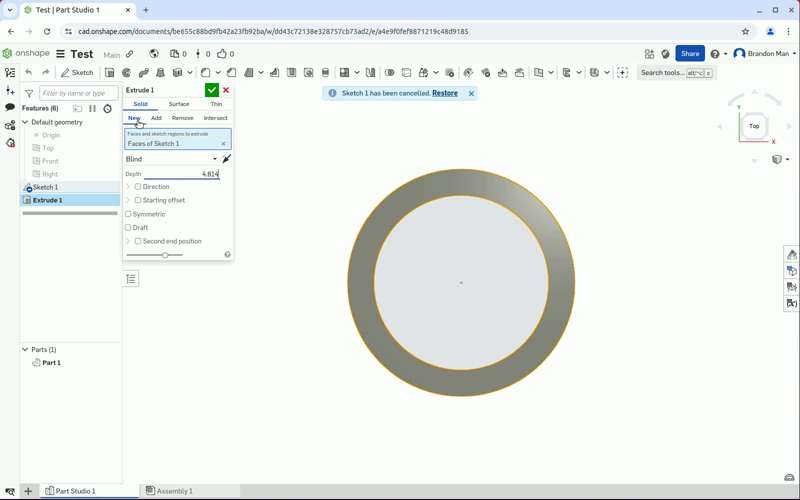
key(enter)
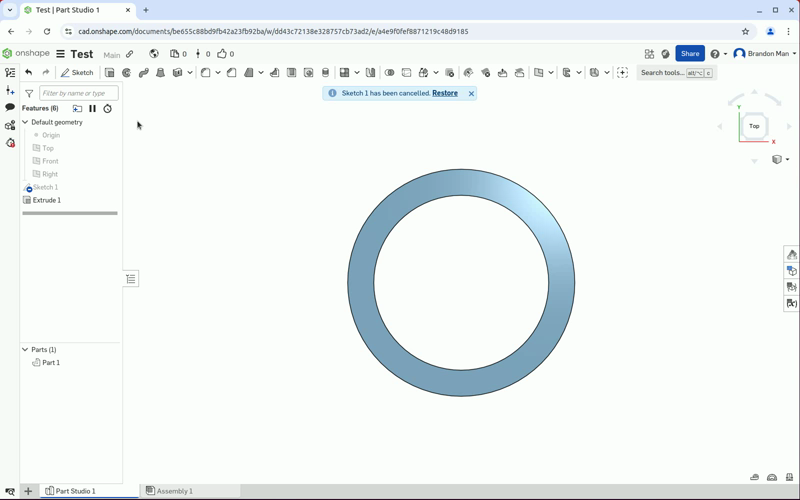
key(shift+h)
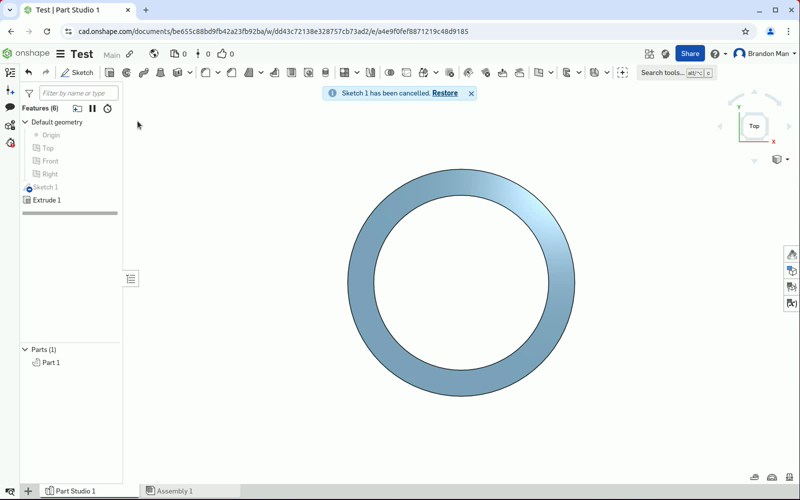
key(shift+h)
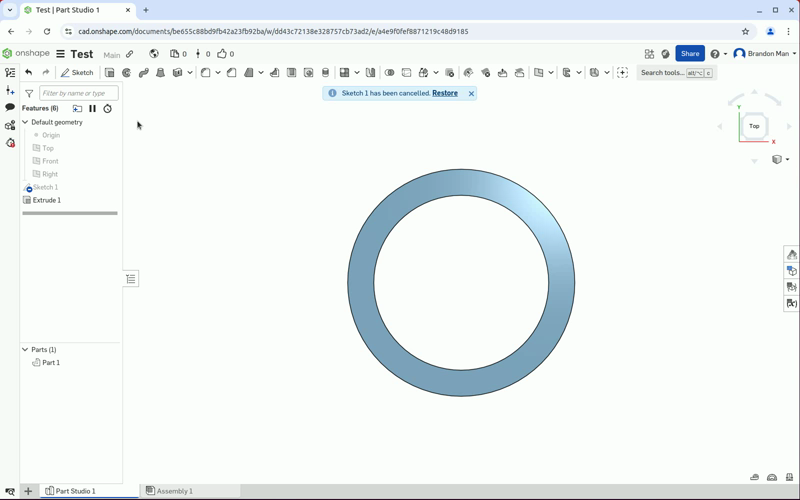
mouse_move(73, 189)
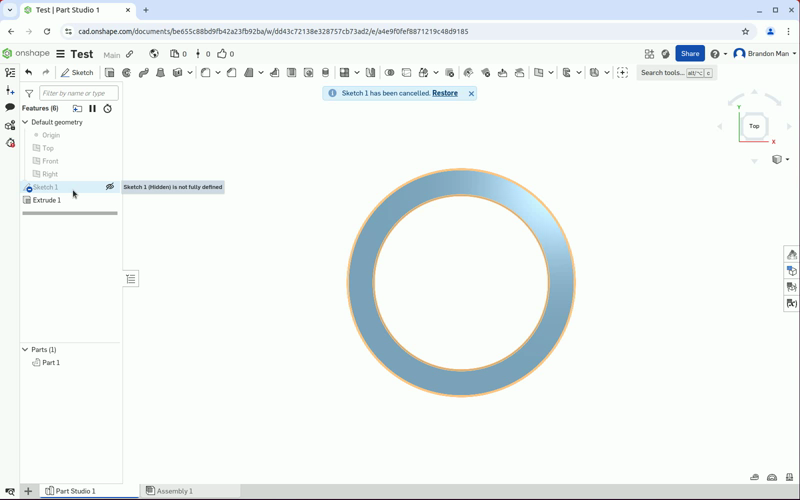
click(73, 189)
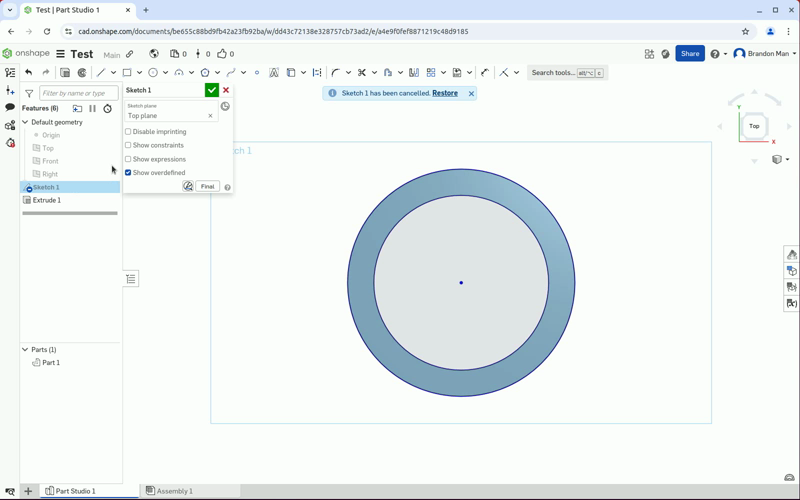
mouse_move(229, 92)
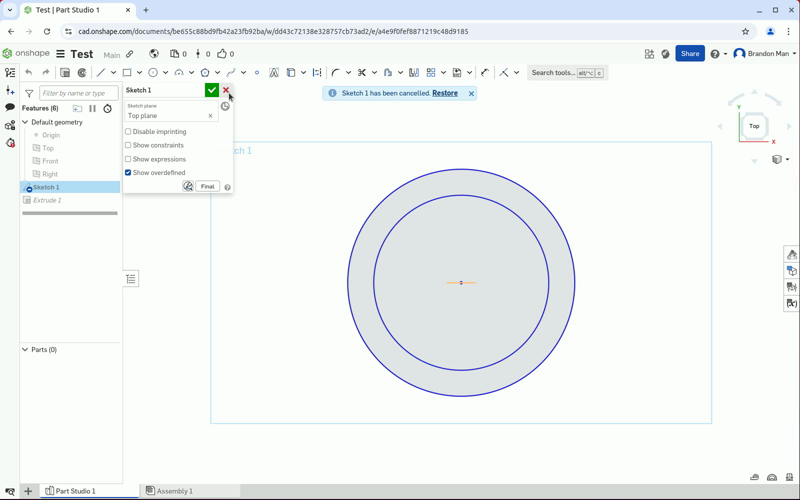
click(229, 92)
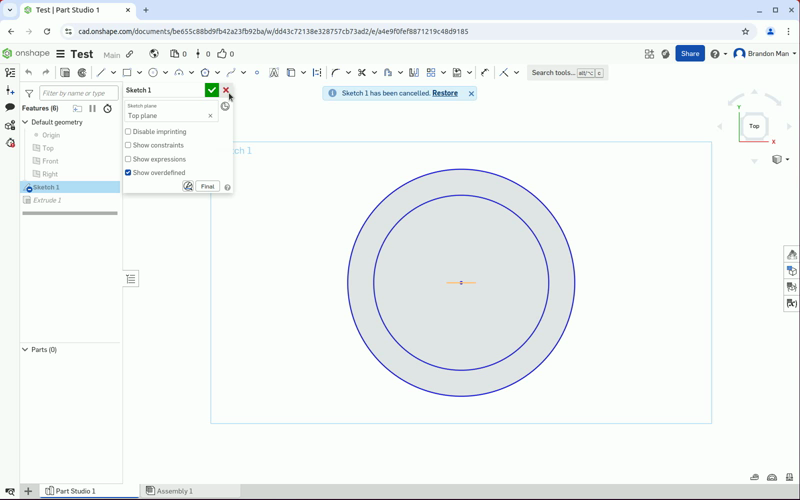
key(shift+s)
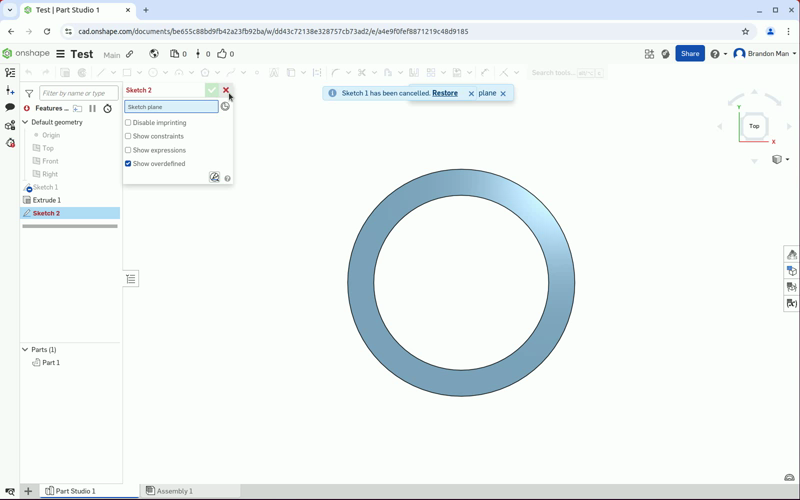
mouse_move(73, 150)
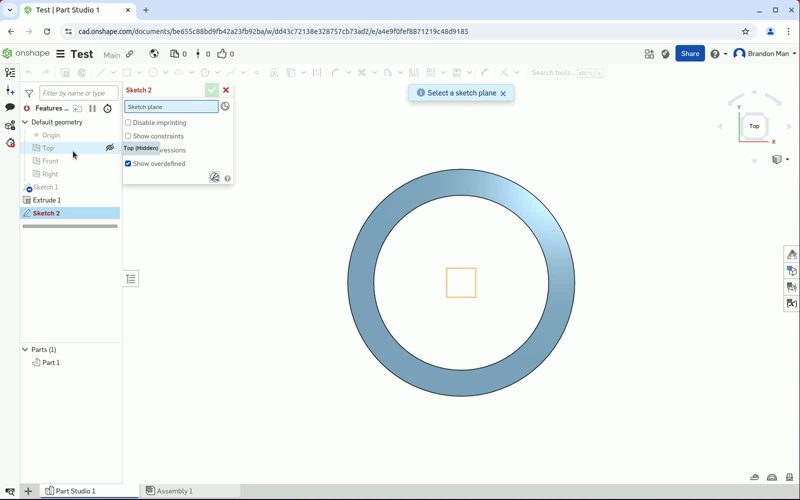
click(73, 150)
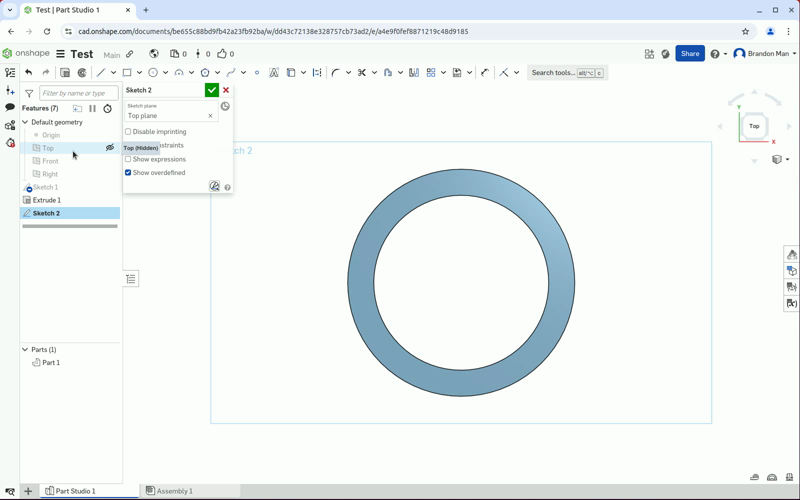
mouse_move(73, 352)
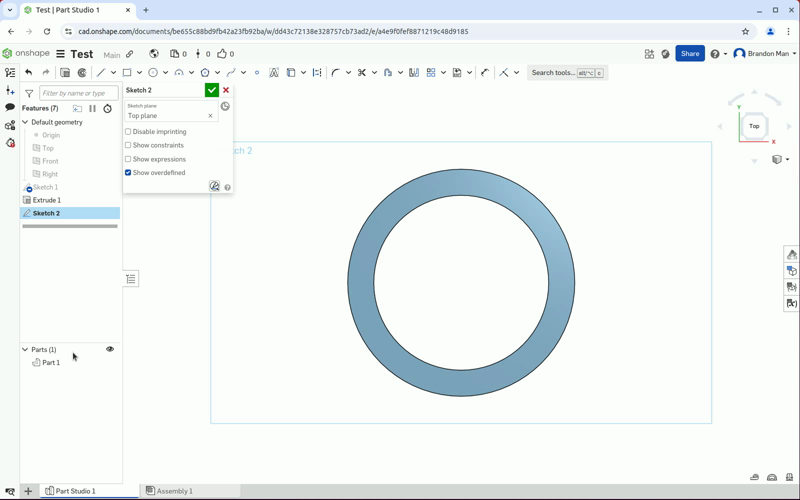
key(y)
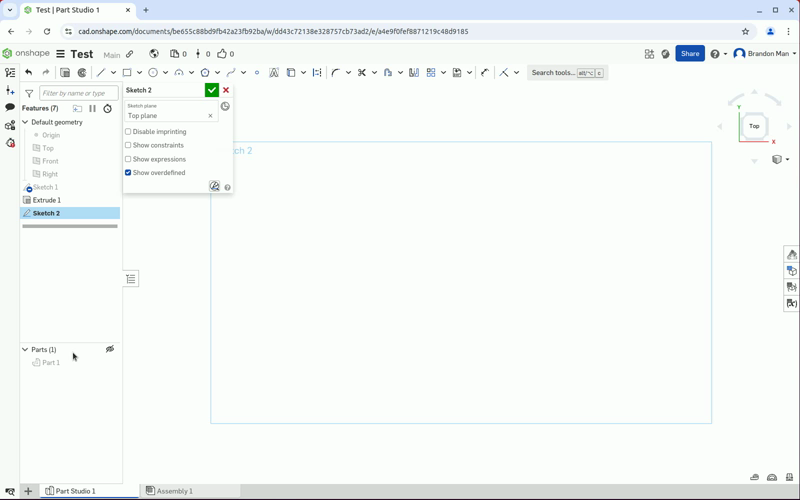
key(c)
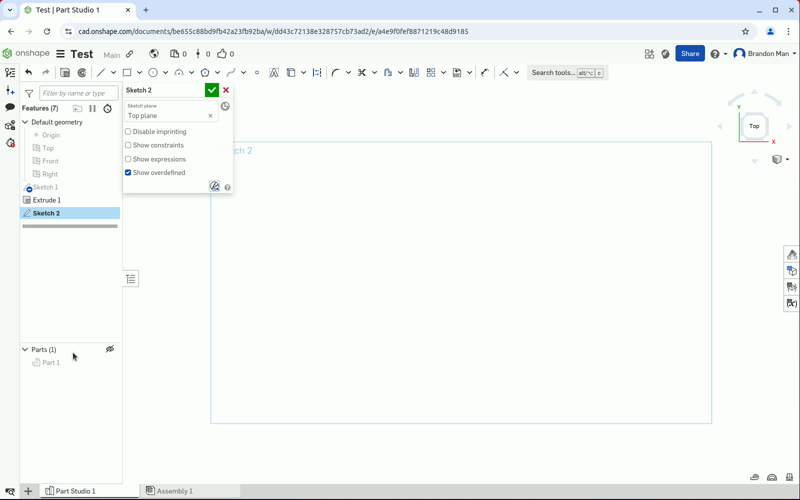
key_down(shift)
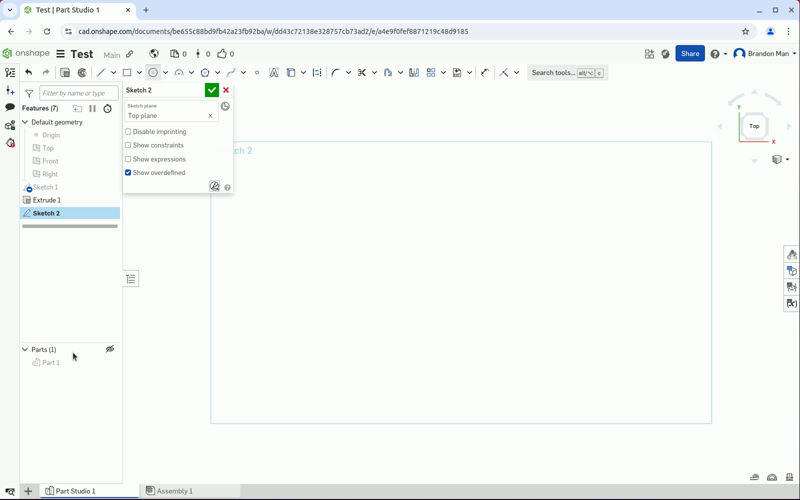
mouse_move(461, 282)
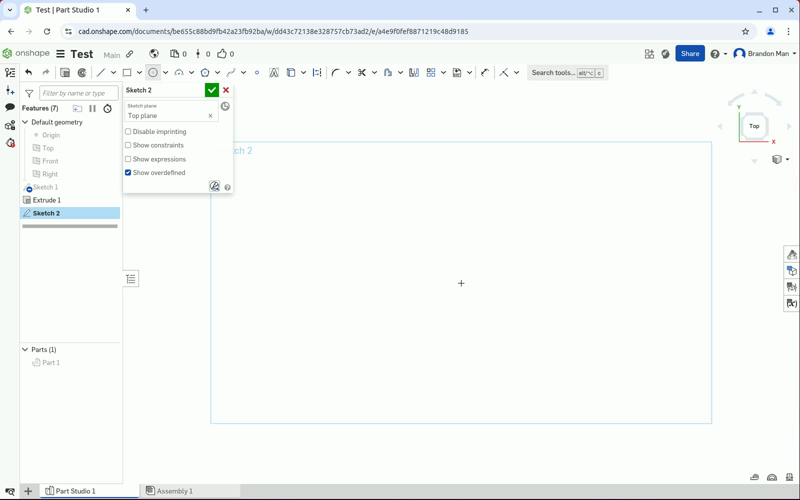
click(461, 282)
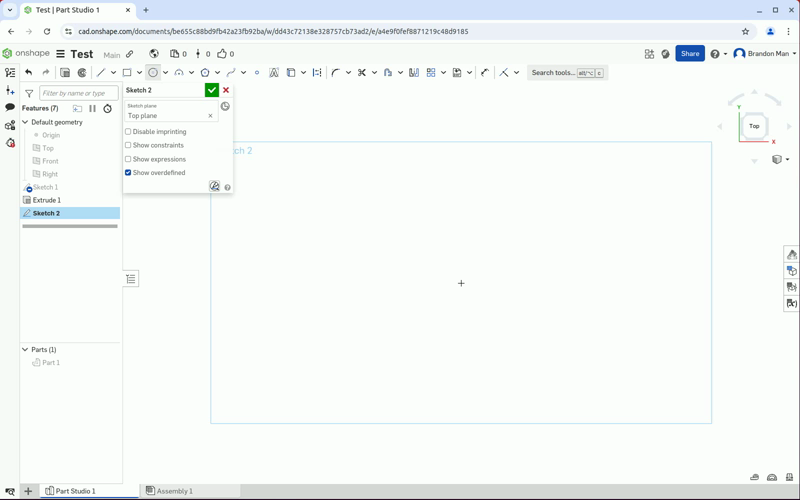
key_up(shift)
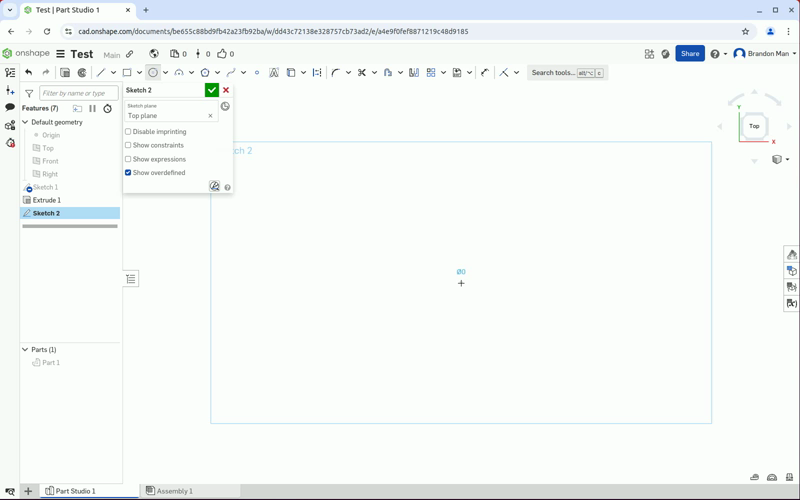
mouse_move(548, 282)
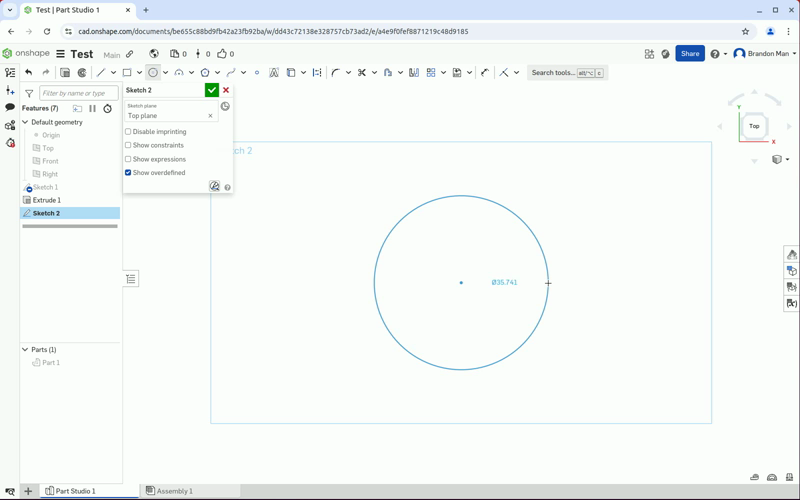
click(548, 282)
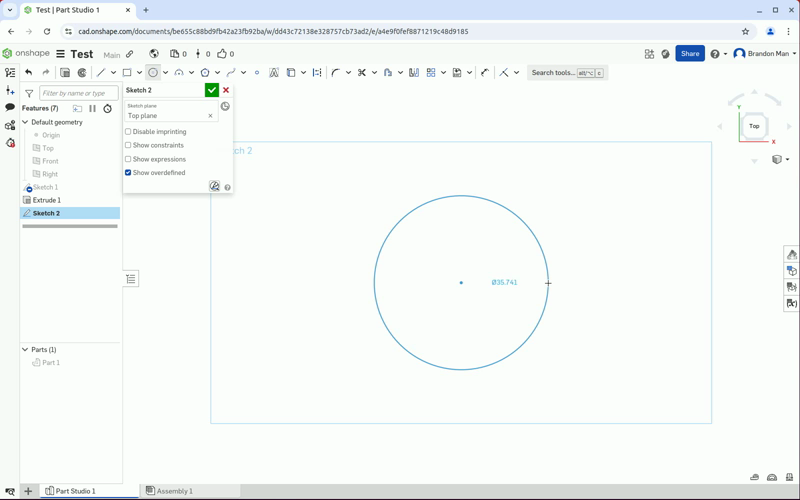
key(esc)
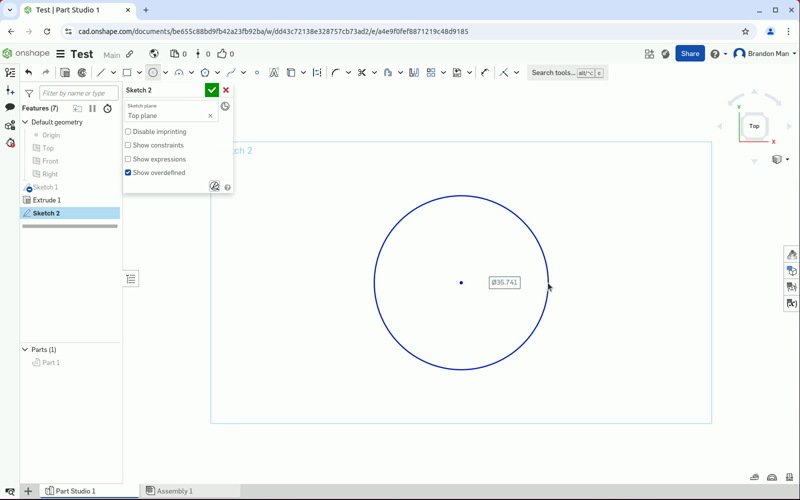
key(c)
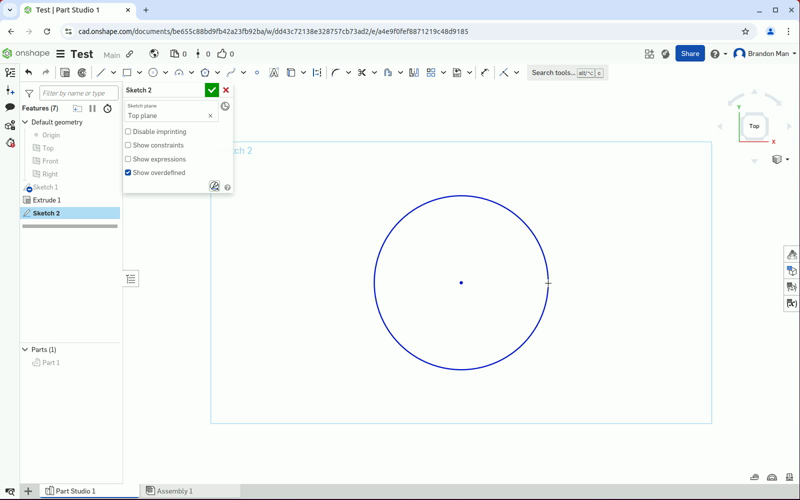
key_down(shift)
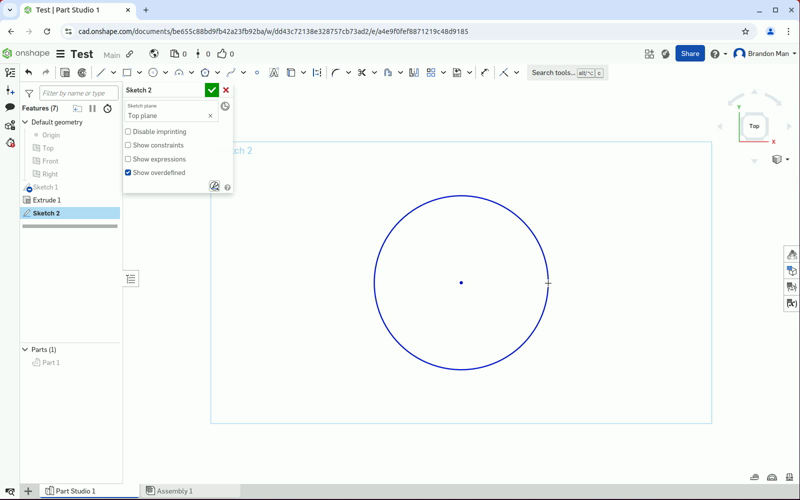
mouse_move(461, 282)
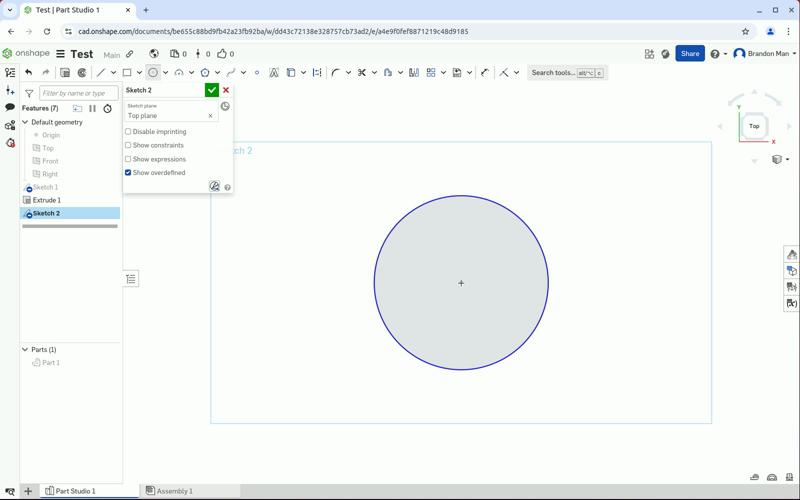
click(461, 282)
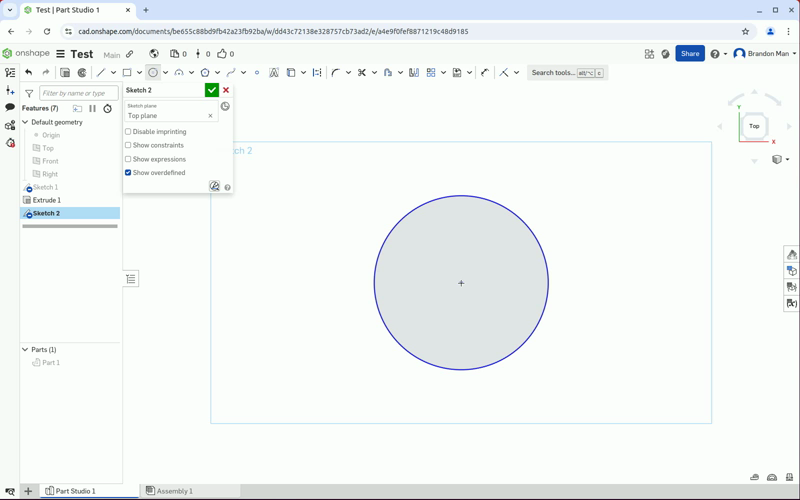
key_up(shift)
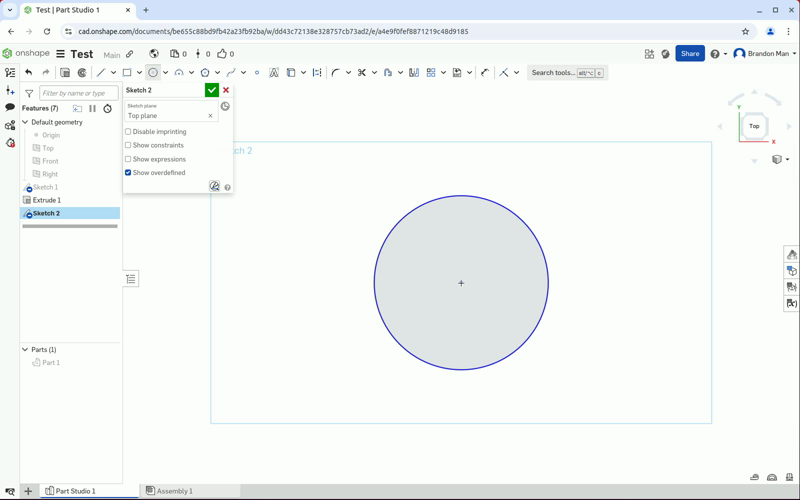
mouse_move(492, 282)
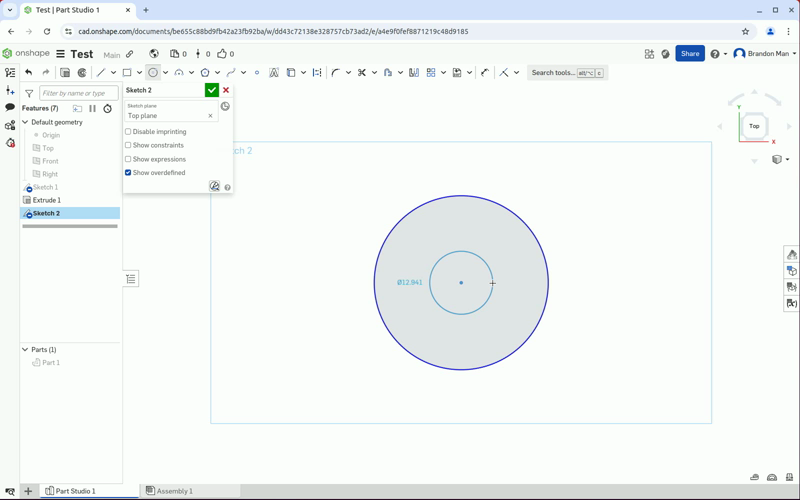
click(492, 282)
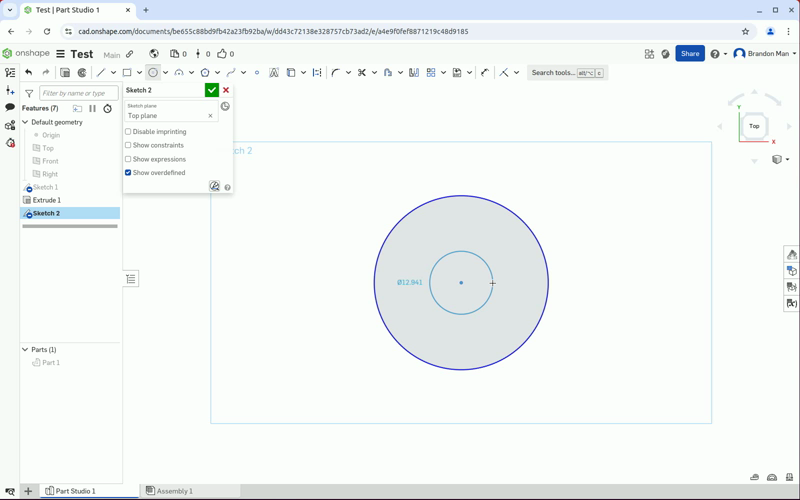
key(esc)
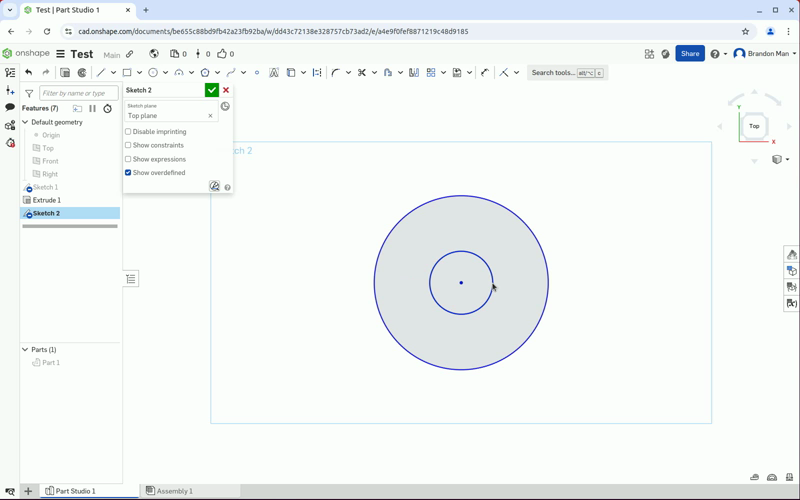
mouse_move(508, 241)
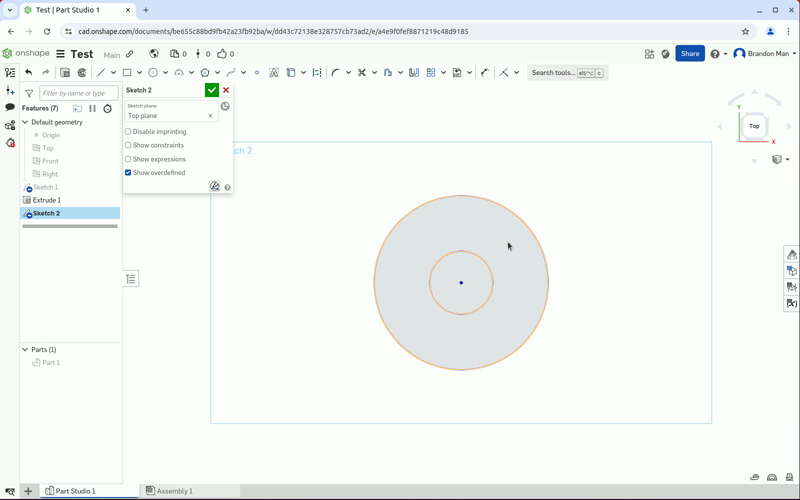
click(508, 241)
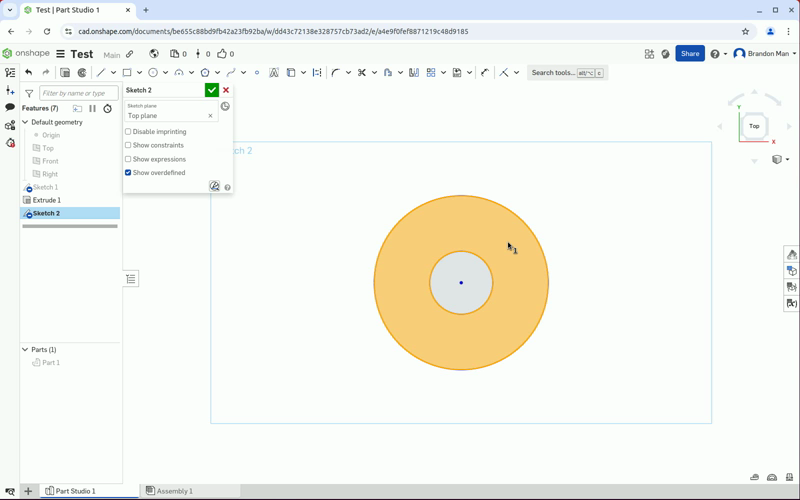
mouse_move(73, 352)
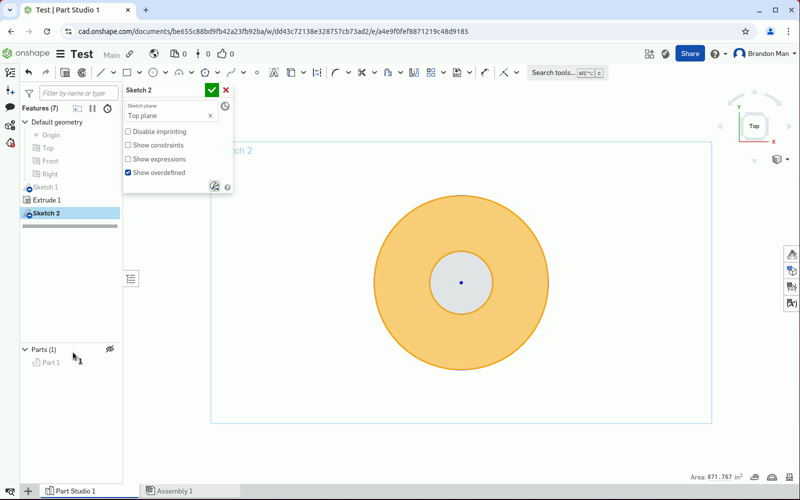
key(shift+y)
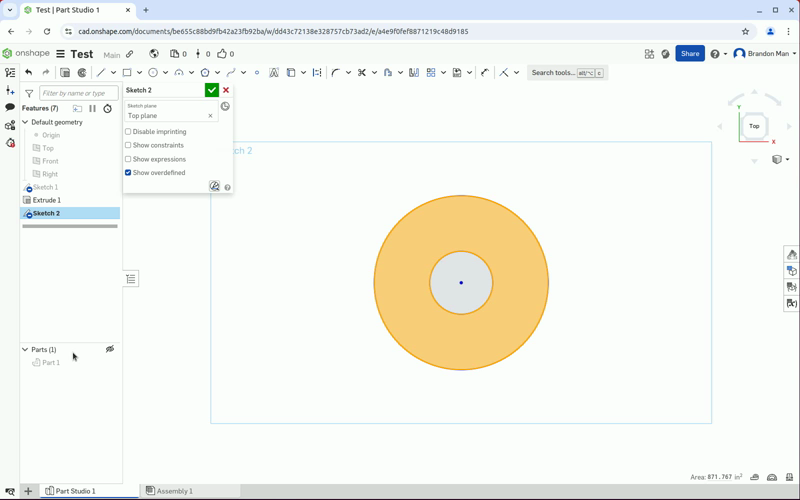
key(shift+e)
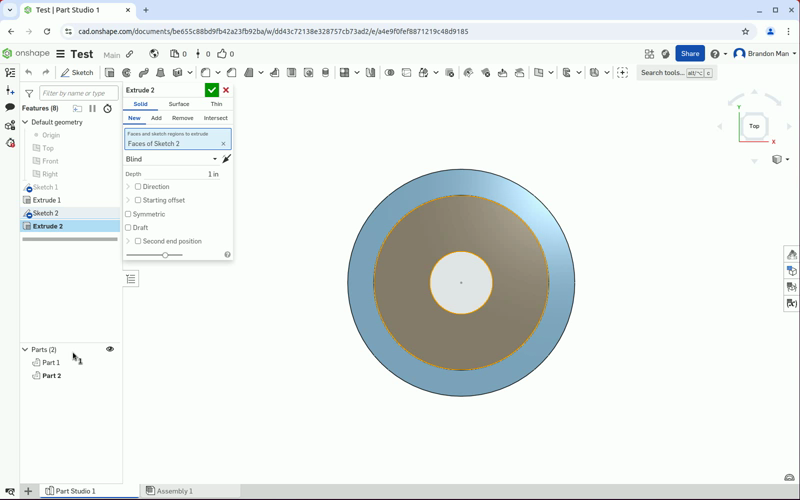
mouse_move(143, 106)
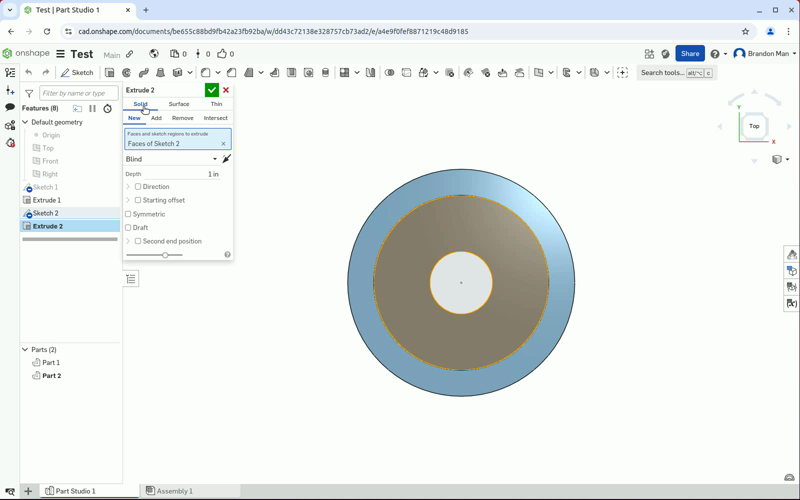
click(143, 106)
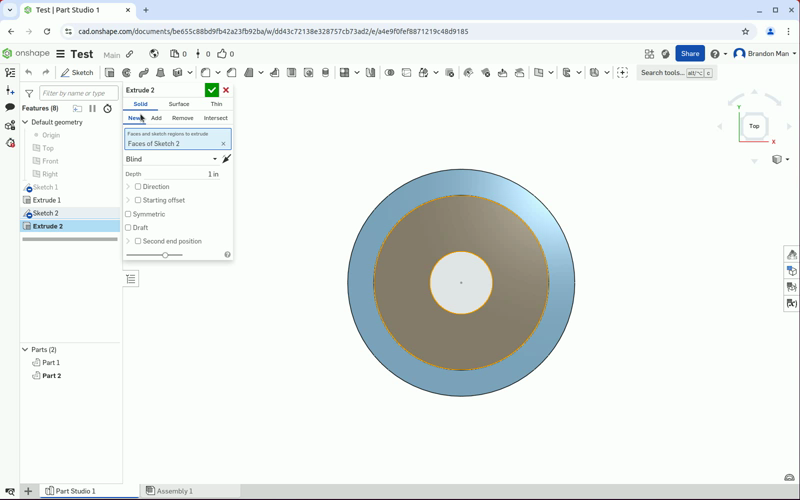
mouse_move(137, 120)
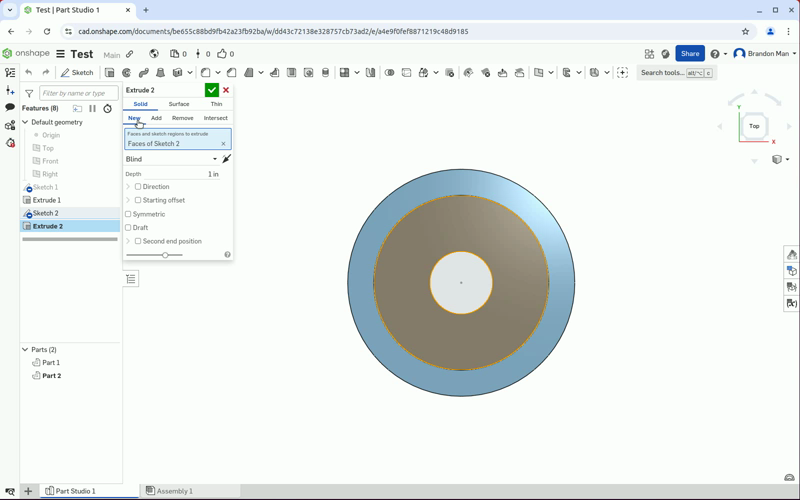
click(137, 120)
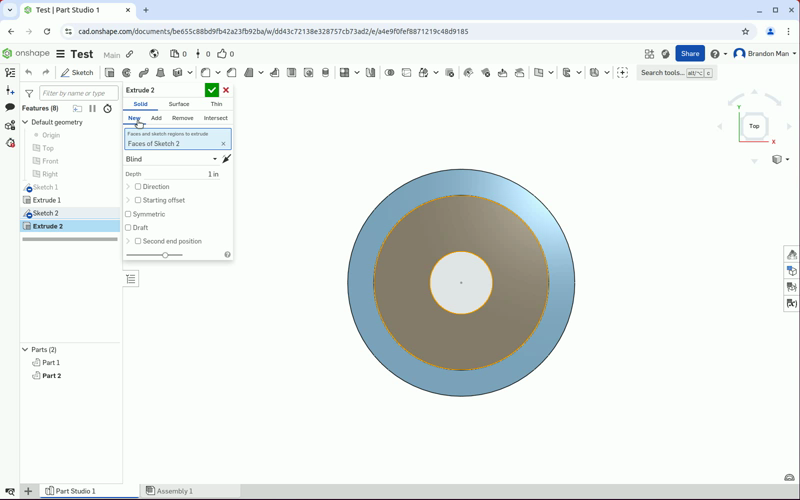
key(tab, 4)
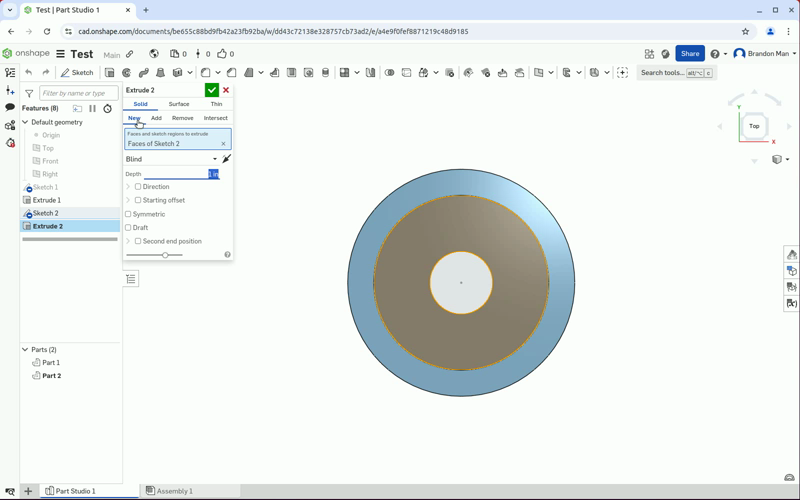
text(4.814)
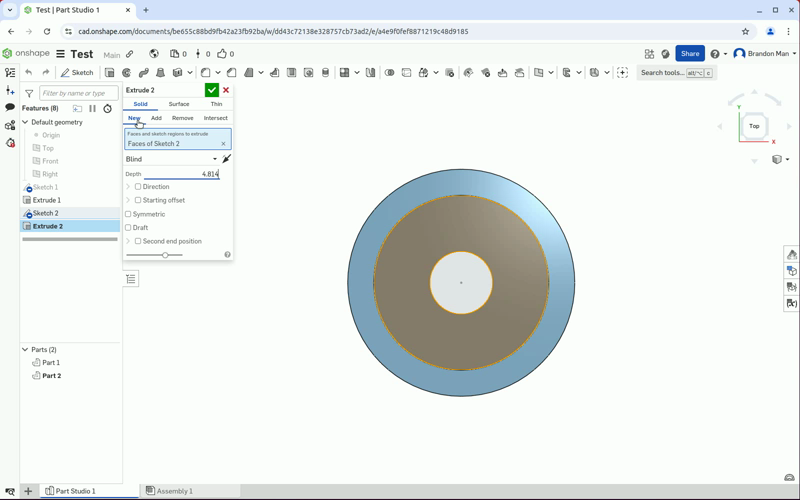
key(enter)
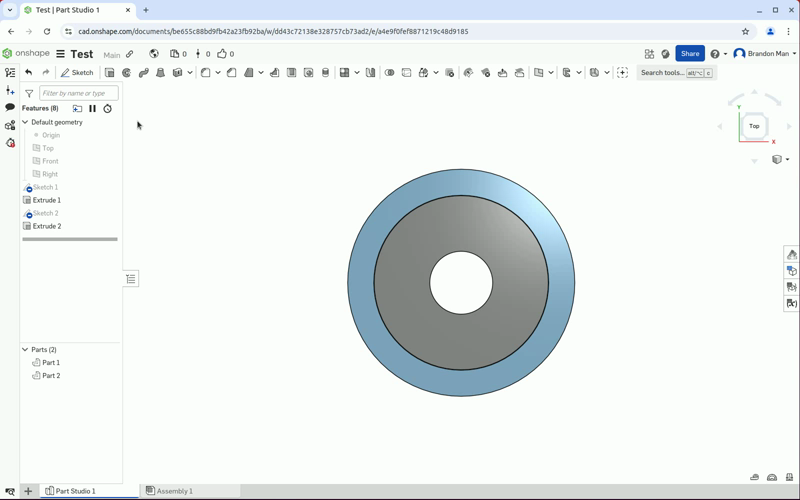
key(shift+h)
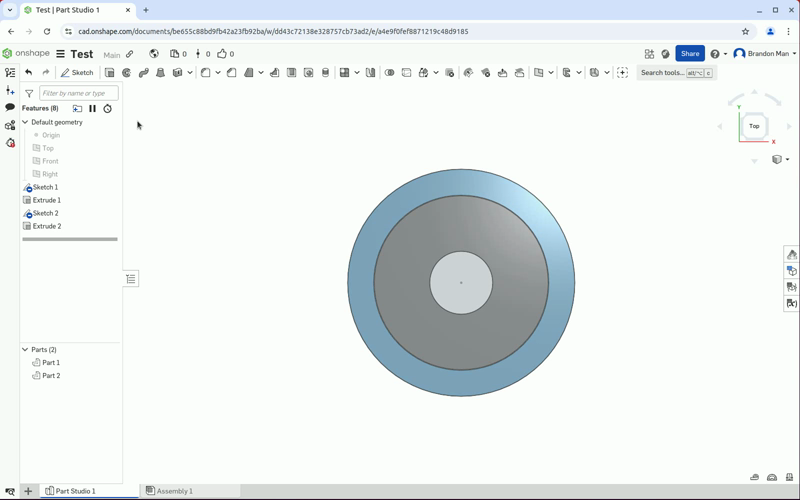
key(shift+h)
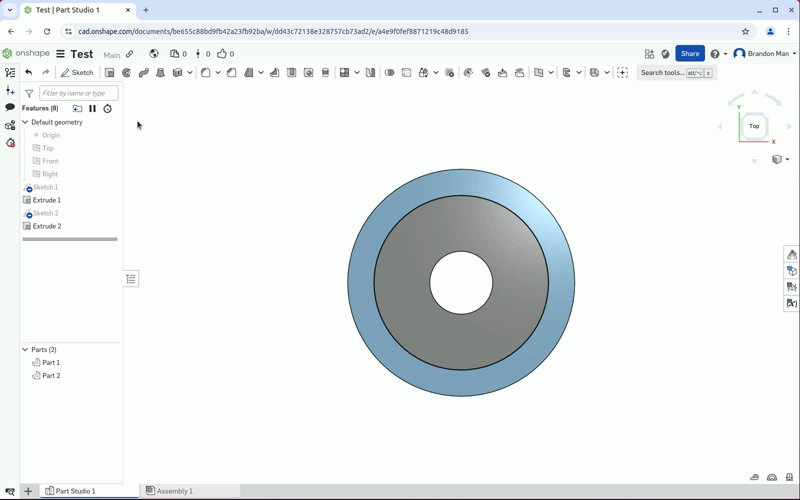
mouse_move(73, 189)
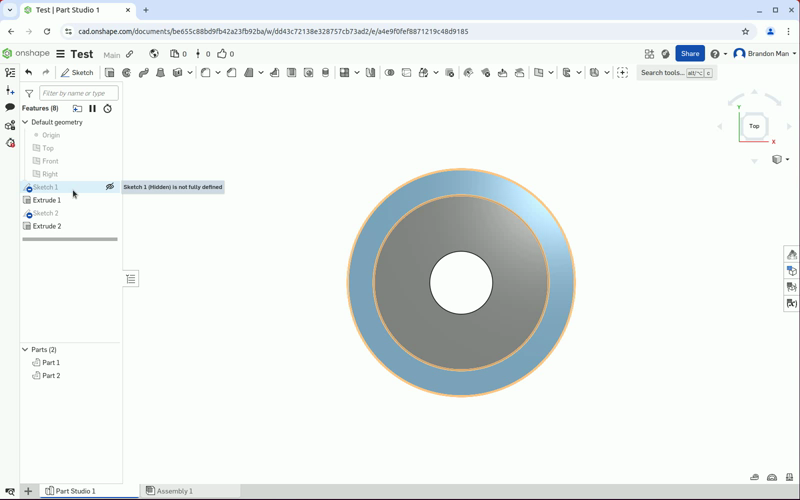
click(73, 189)
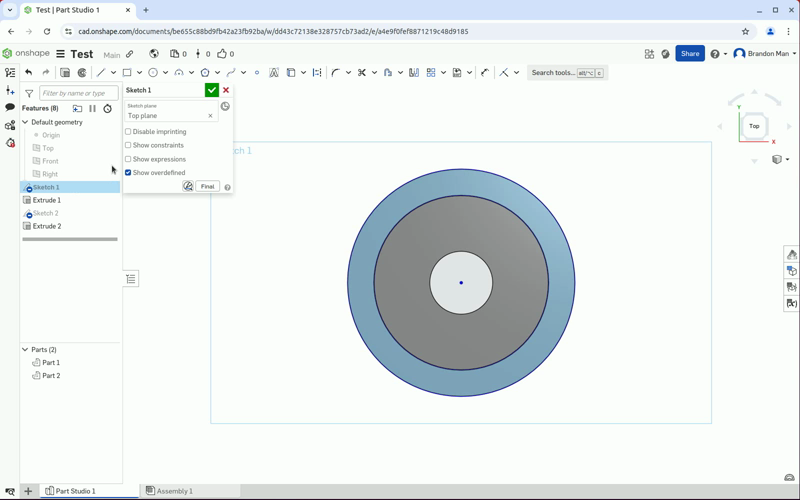
mouse_move(229, 92)
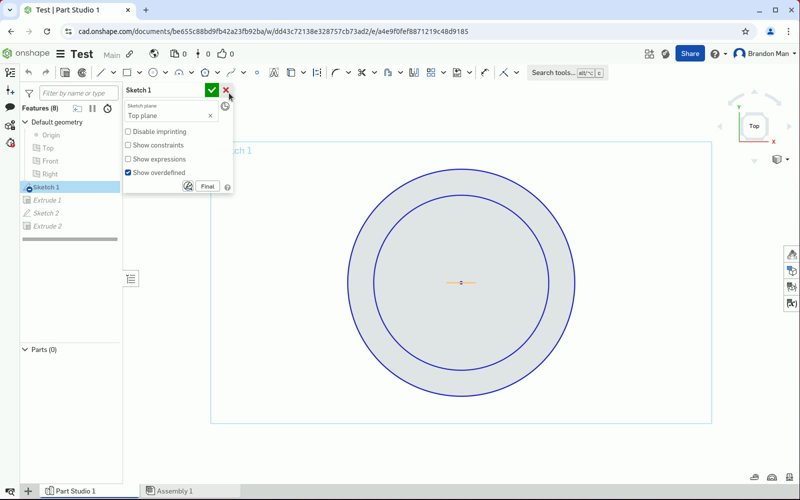
click(229, 92)
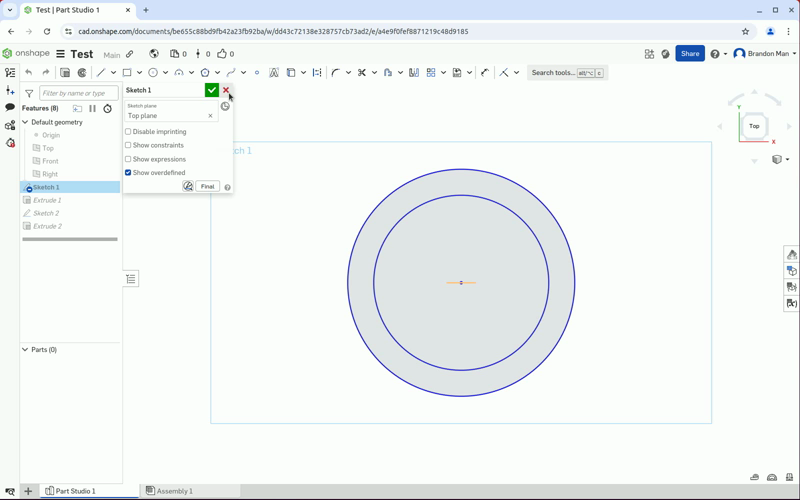
key(shift+s)
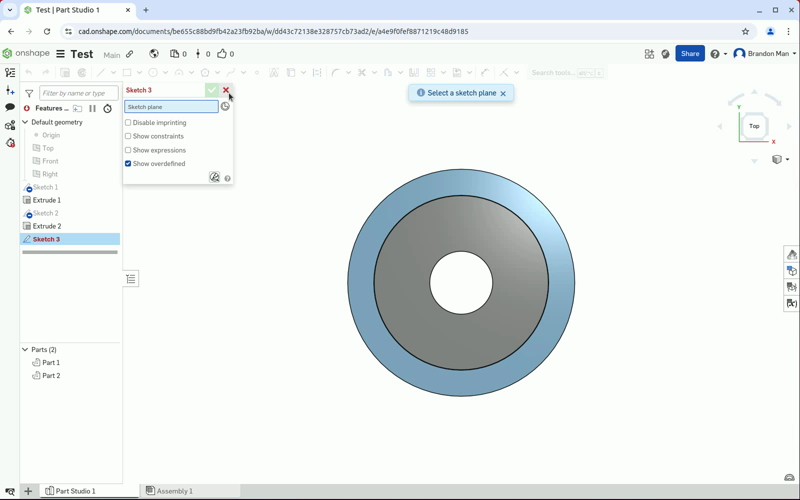
mouse_move(73, 150)
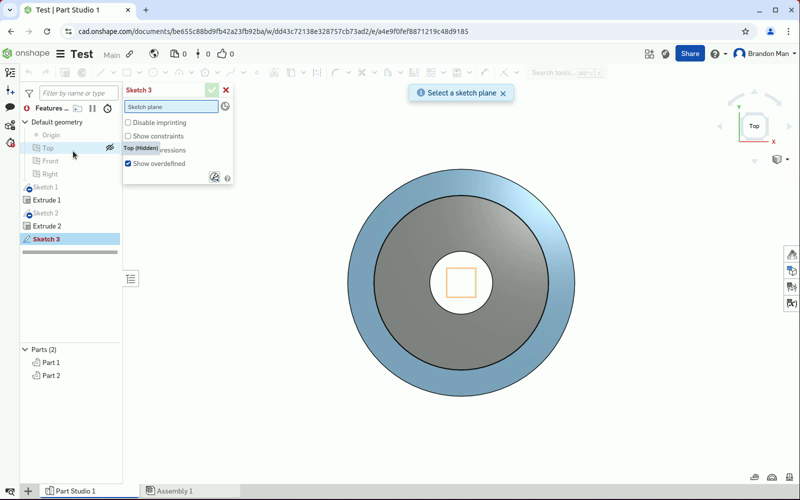
click(73, 150)
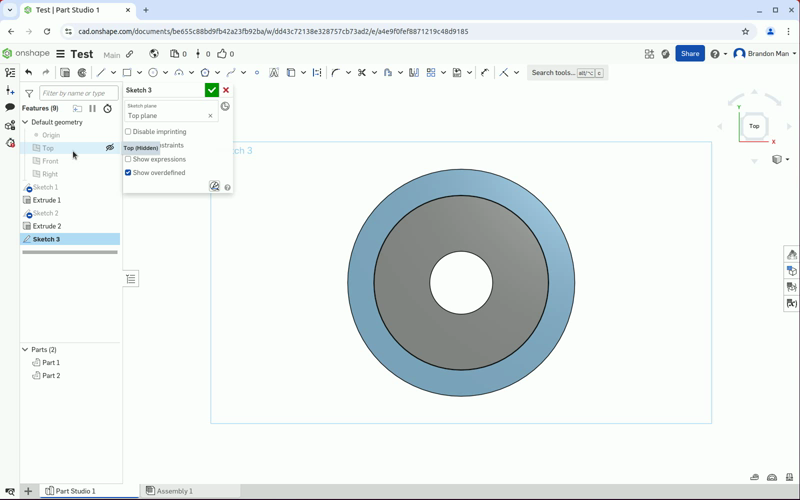
mouse_move(73, 352)
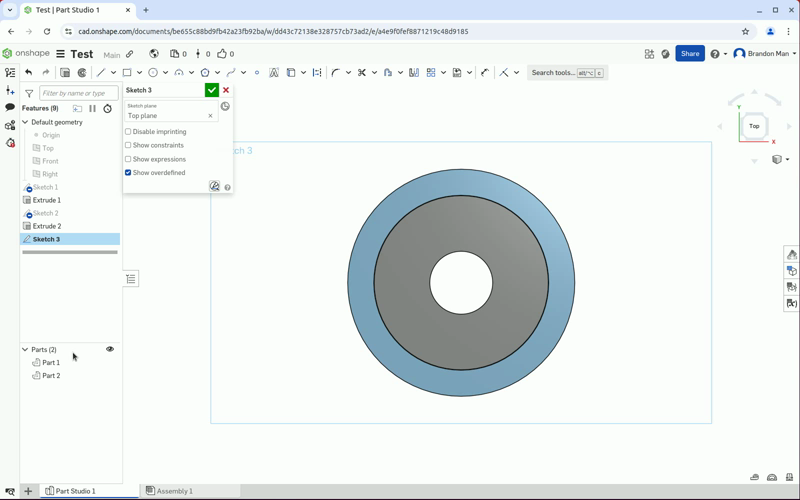
key(y)
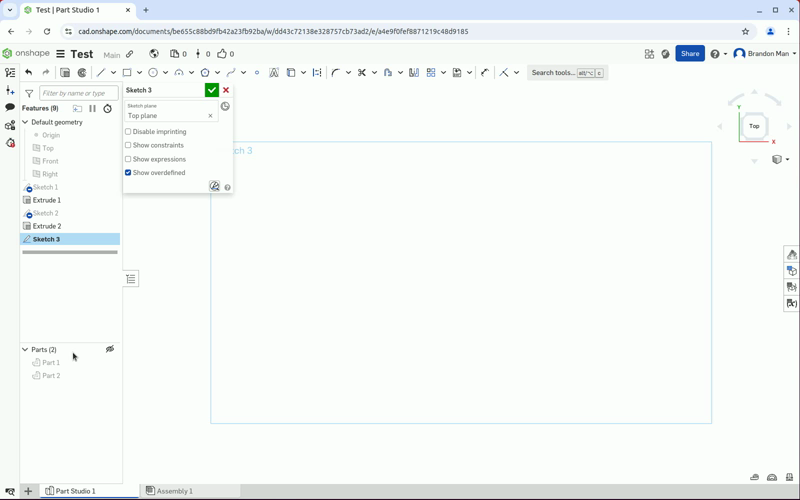
key(c)
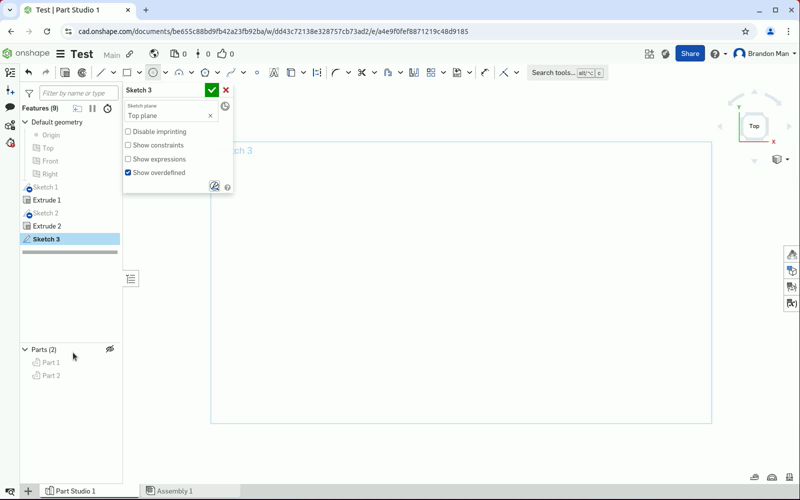
key_down(shift)
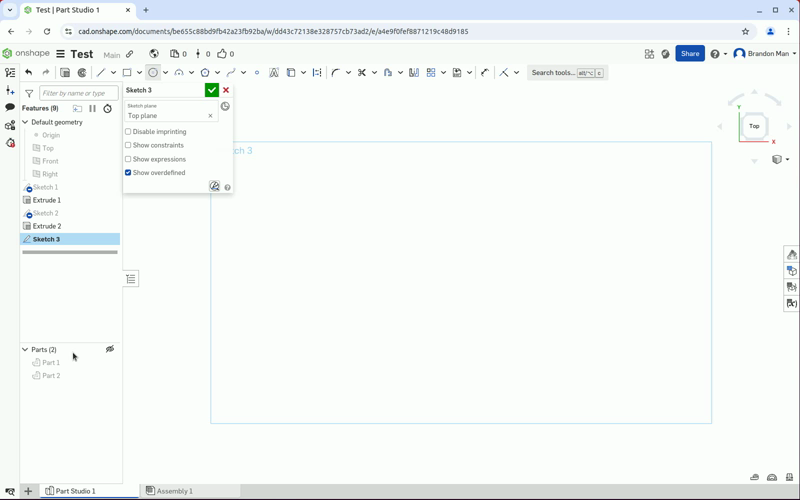
mouse_move(461, 282)
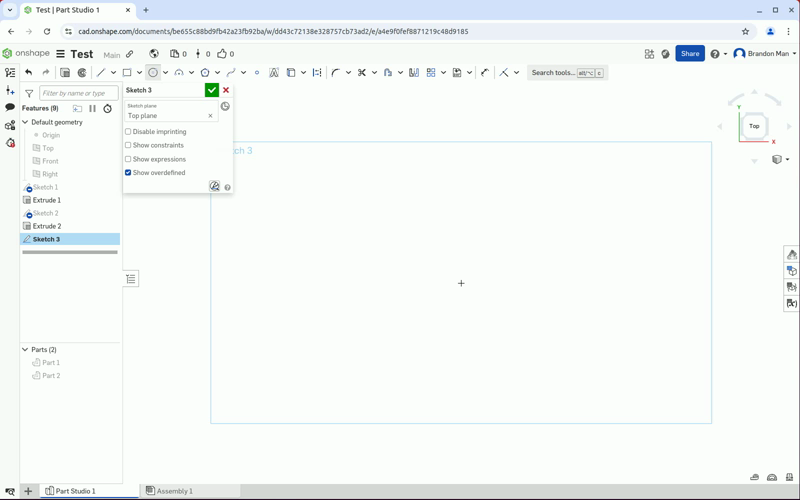
click(461, 282)
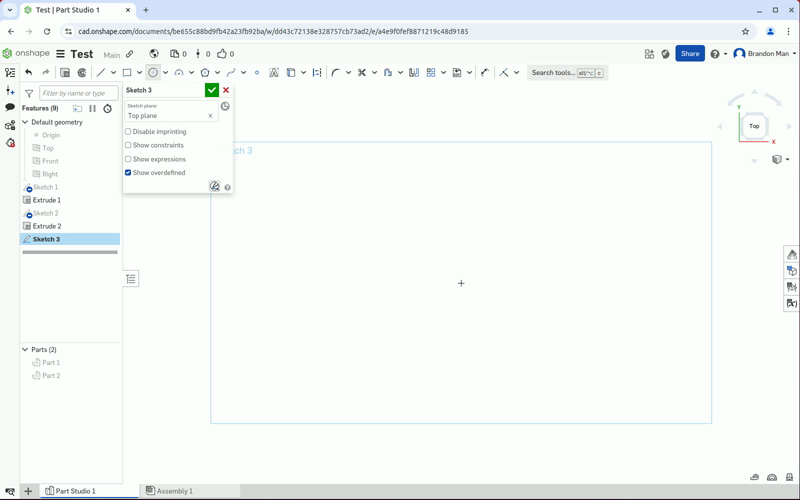
key_up(shift)
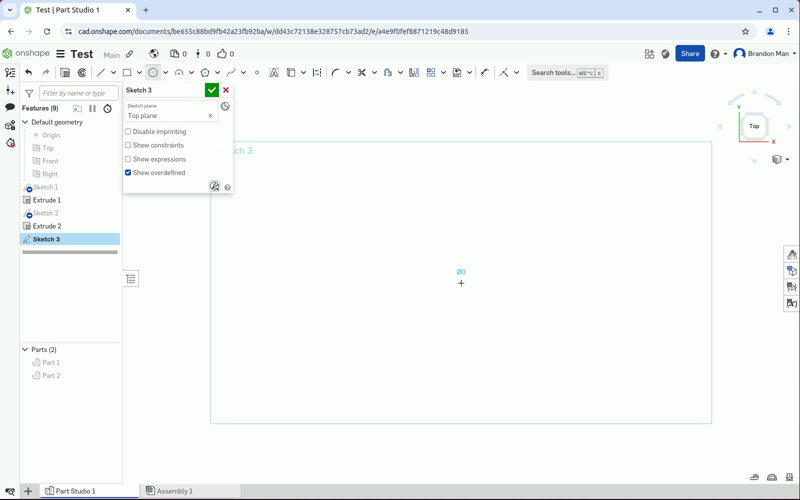
mouse_move(548, 282)
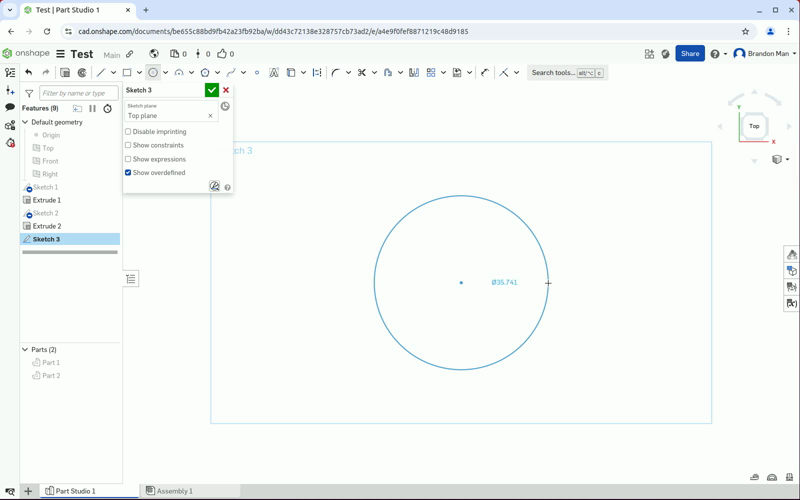
click(548, 282)
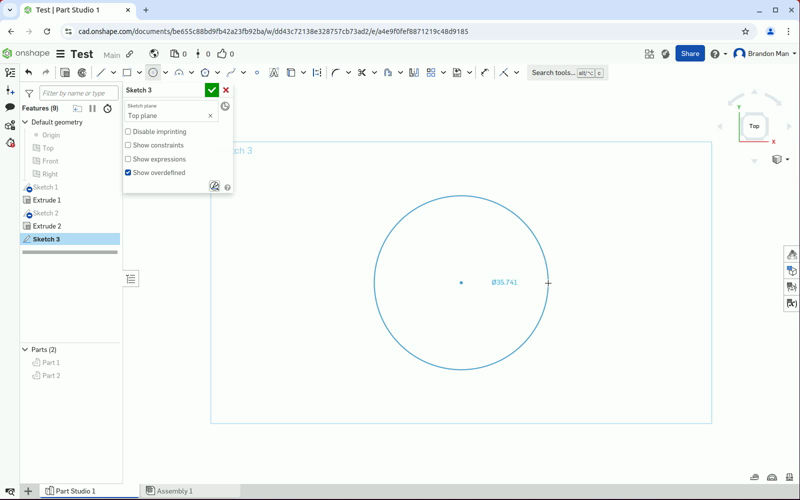
key(esc)
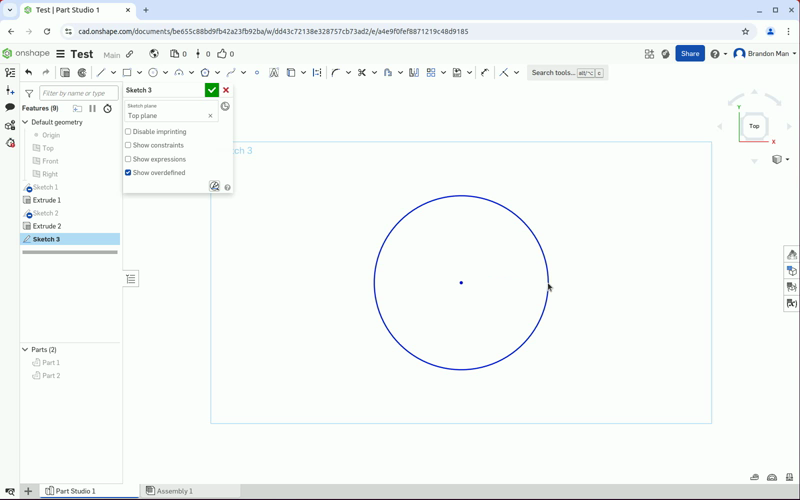
key(c)
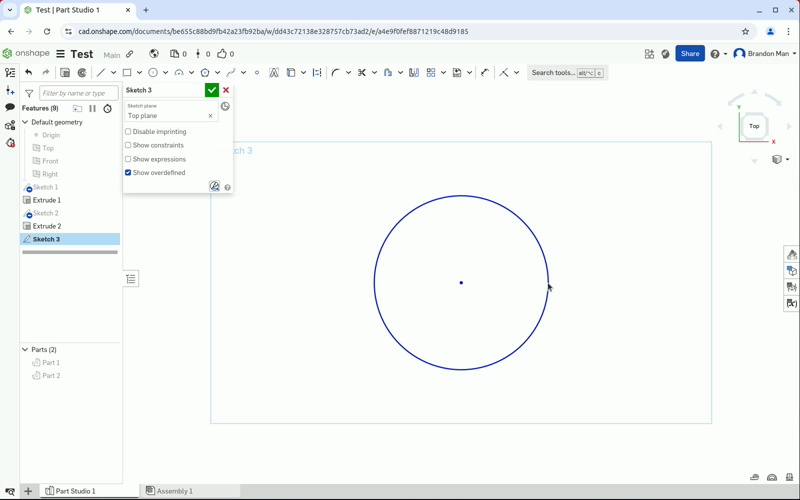
key_down(shift)
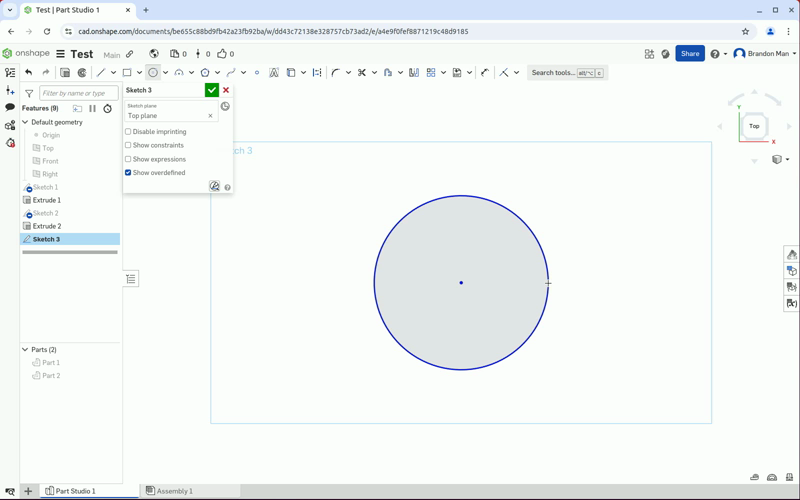
mouse_move(461, 282)
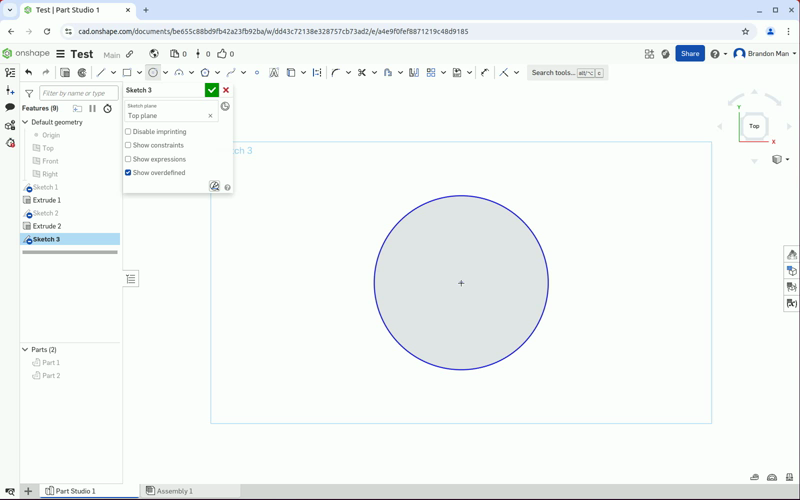
click(461, 282)
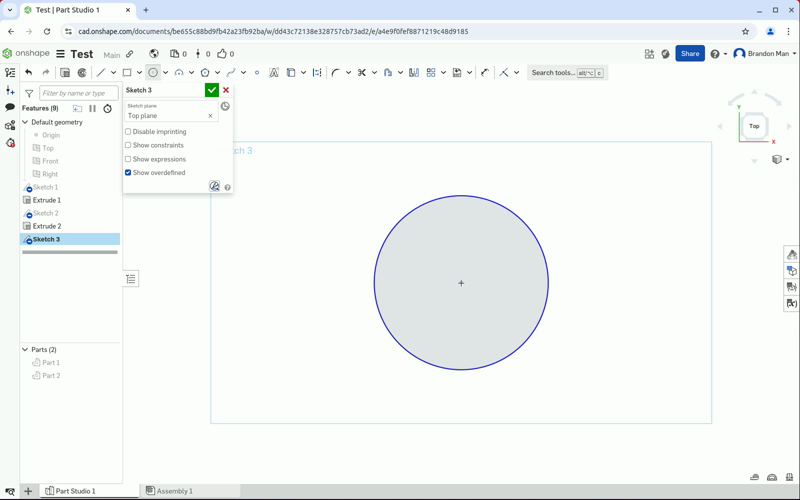
key_up(shift)
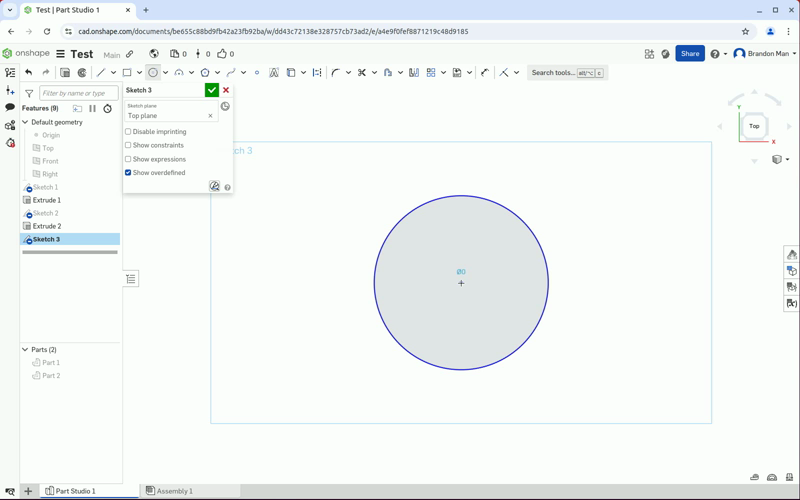
mouse_move(492, 282)
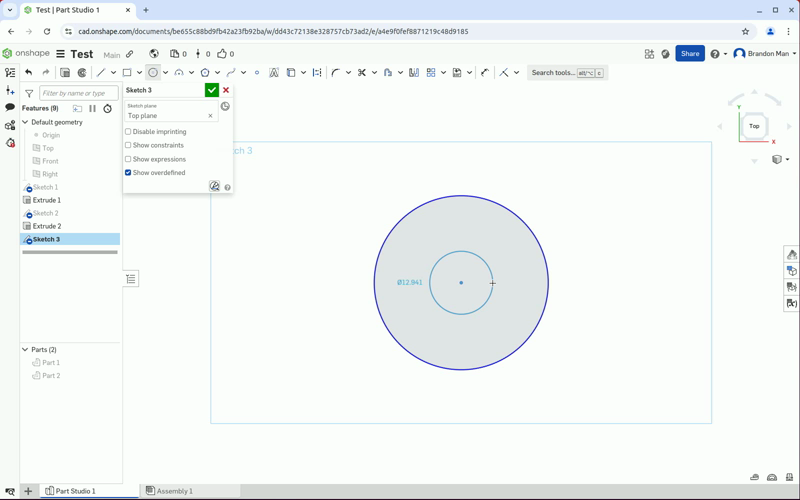
click(492, 282)
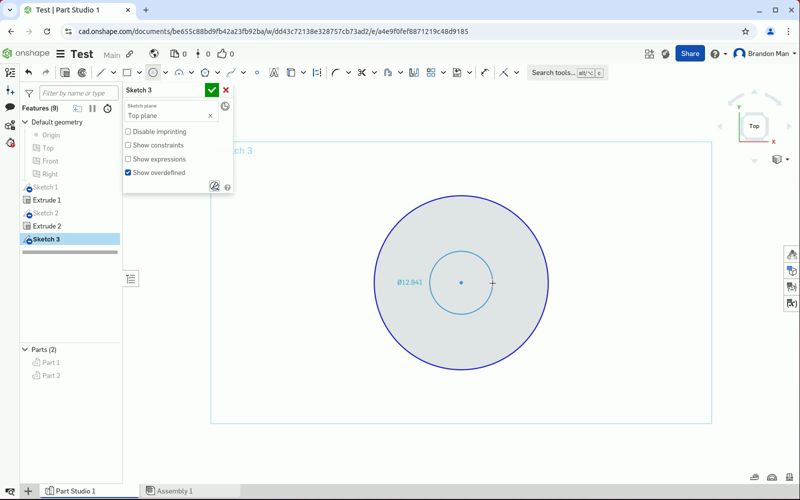
key(esc)
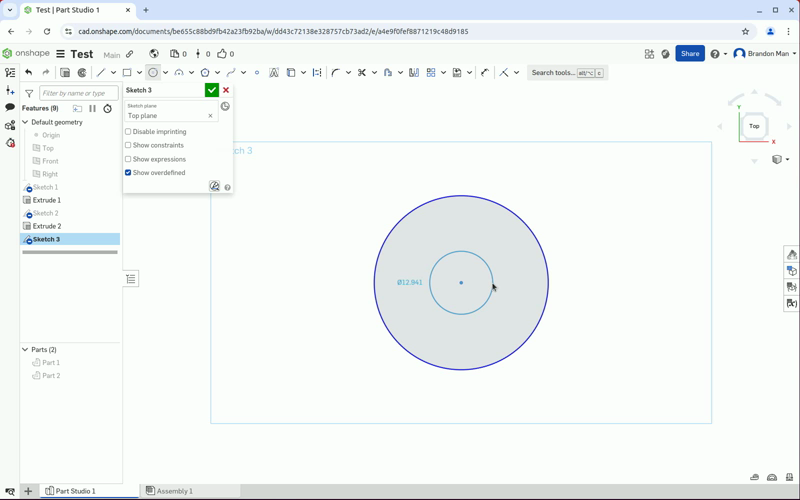
mouse_move(514, 256)
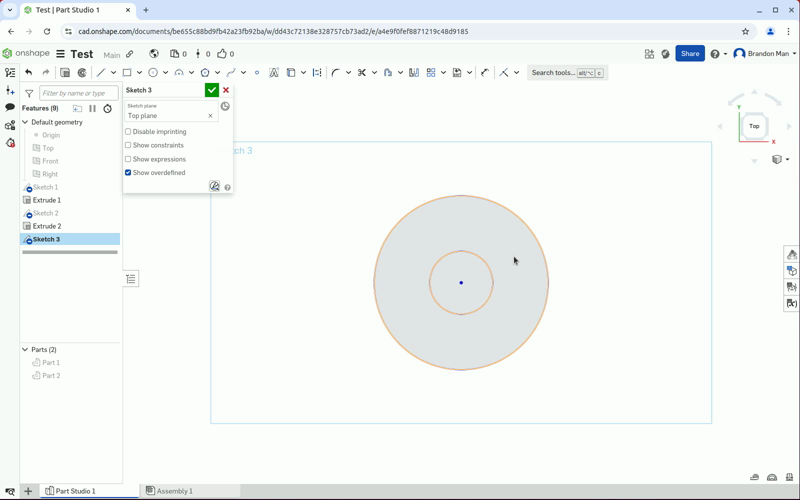
click(514, 256)
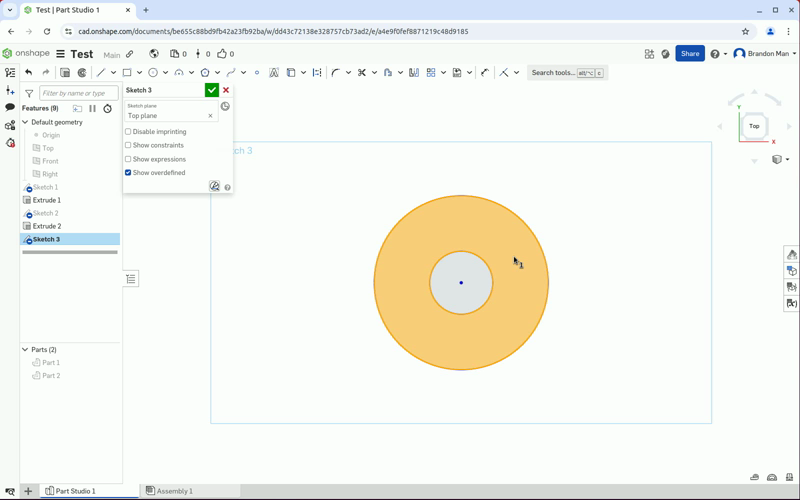
mouse_move(73, 352)
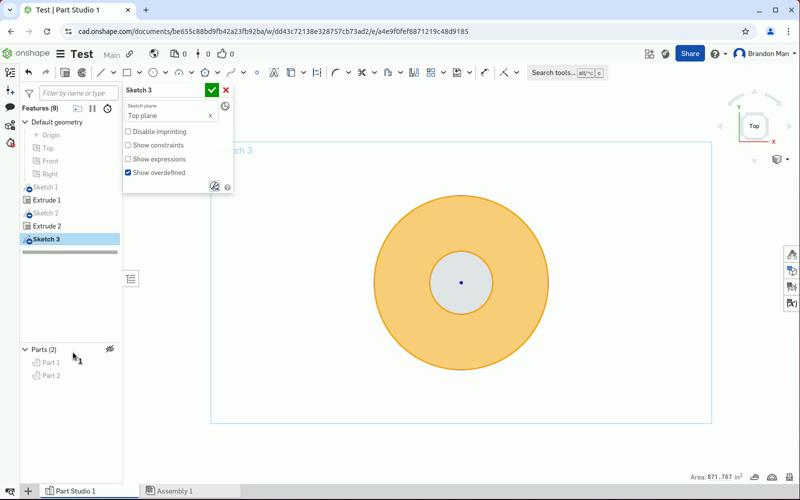
key(shift+y)
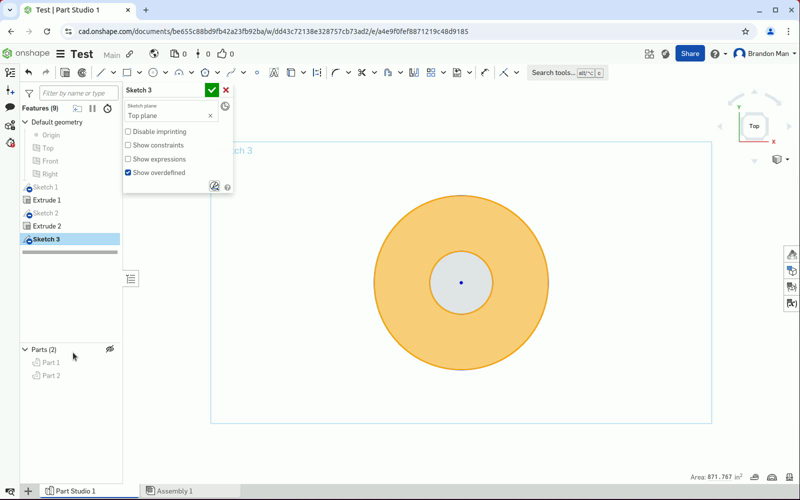
key(shift+e)
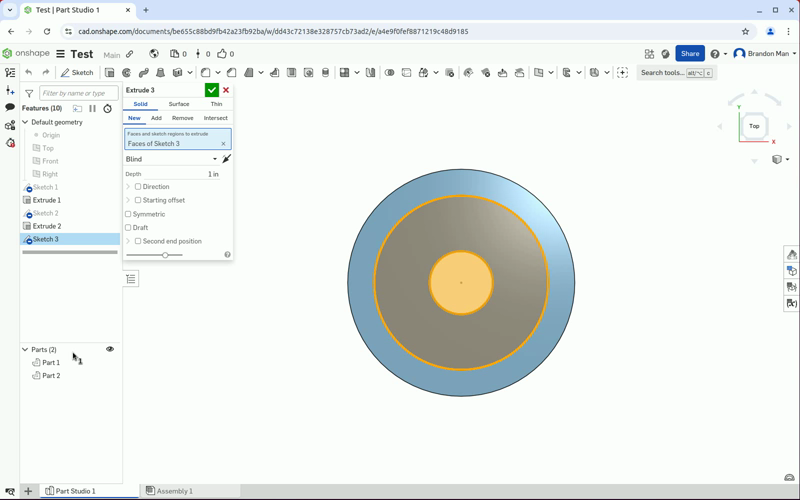
mouse_move(143, 106)
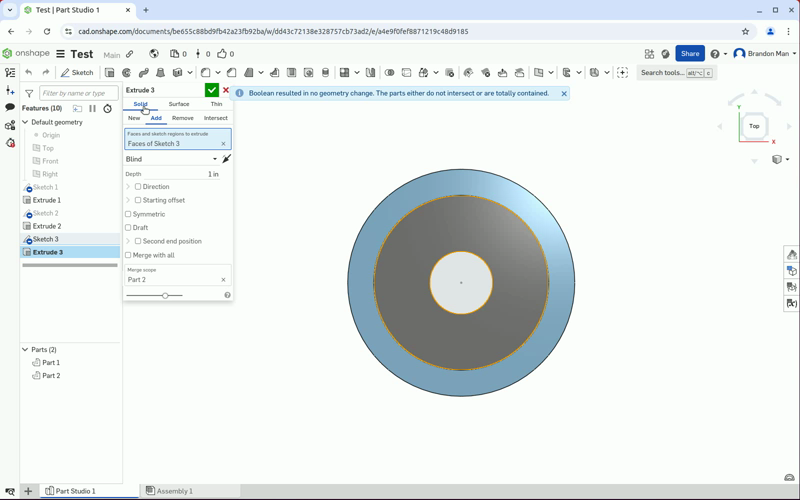
click(143, 106)
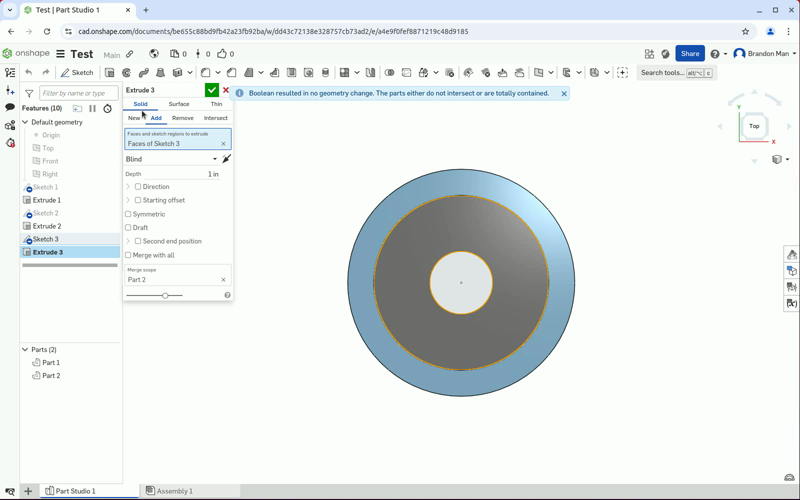
mouse_move(137, 120)
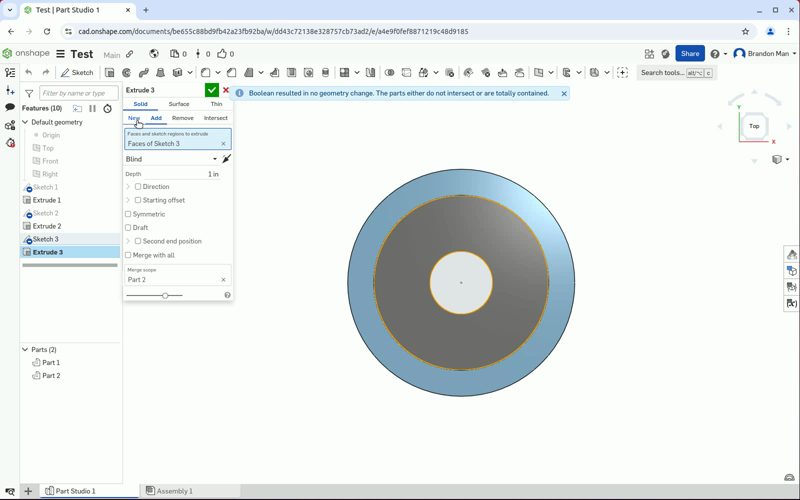
click(137, 120)
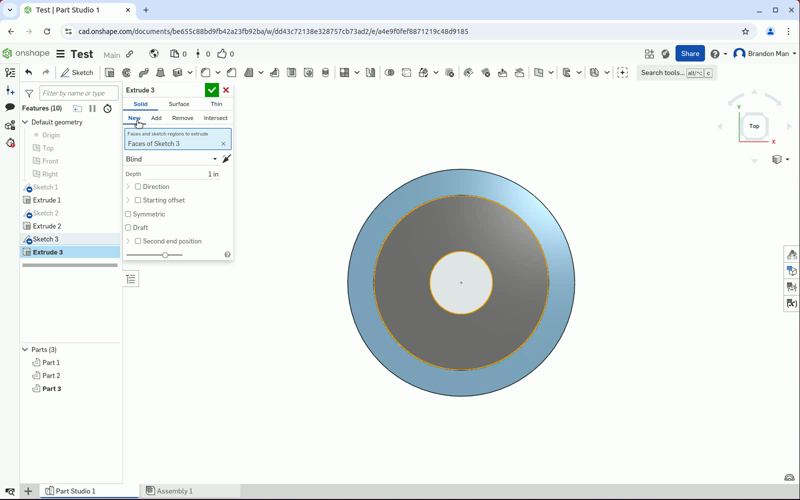
key(tab, 4)
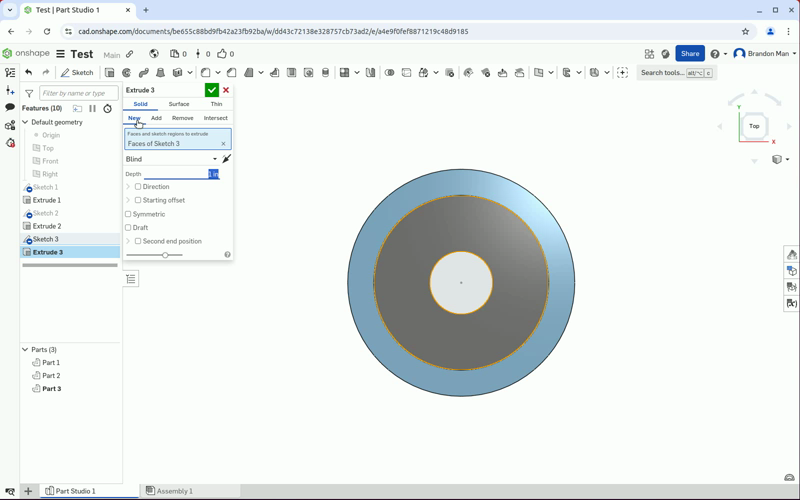
text(16.368)
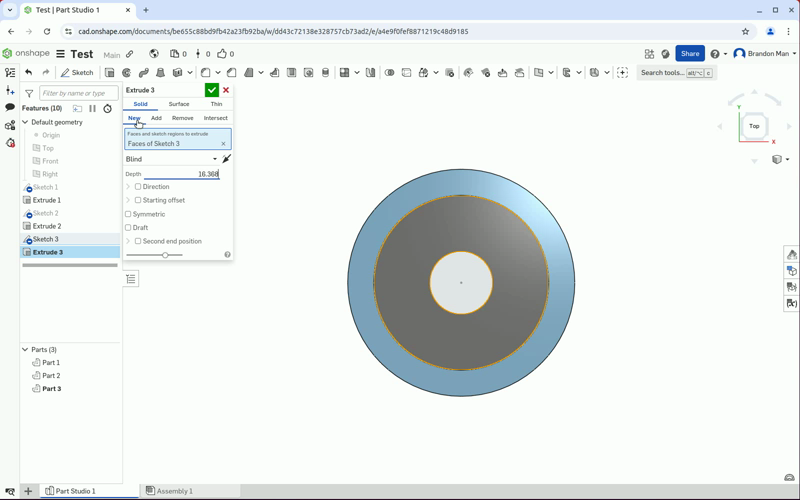
key(enter)
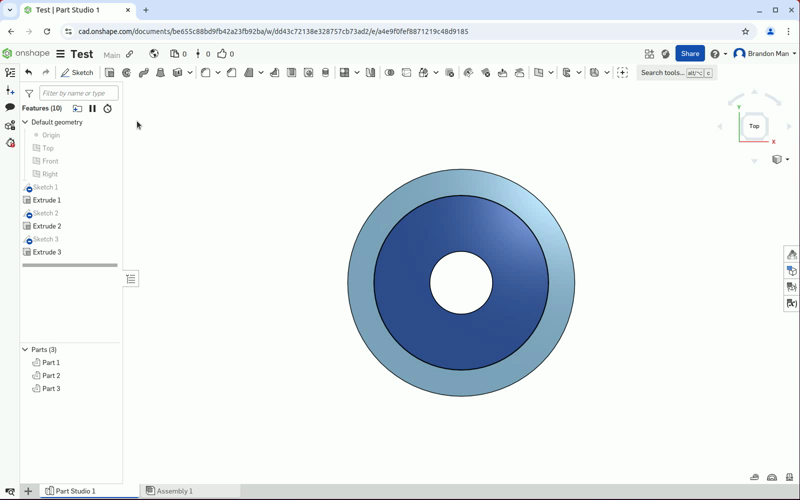
key(shift+h)
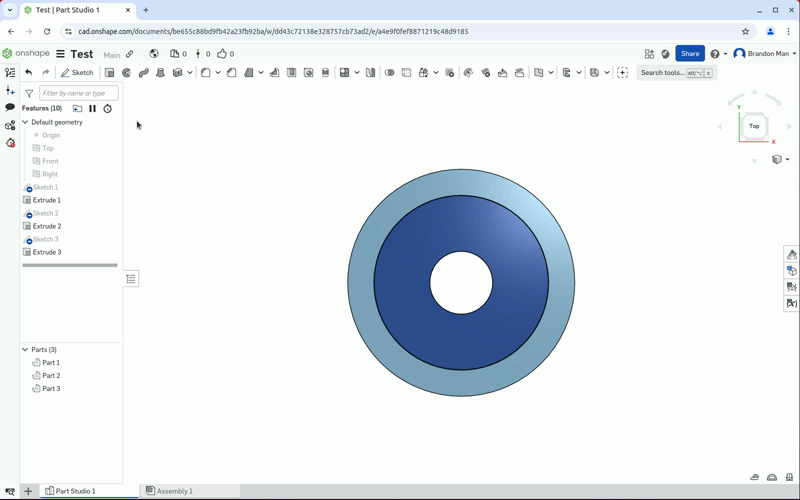
key(shift+h)
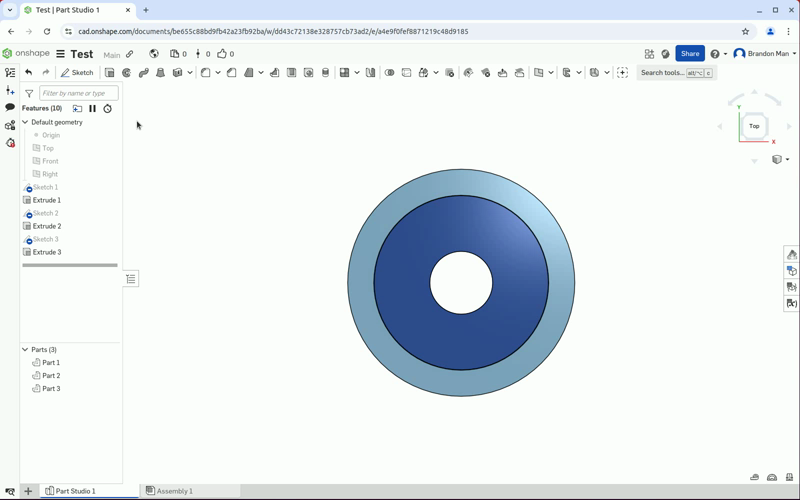
mouse_move(73, 189)
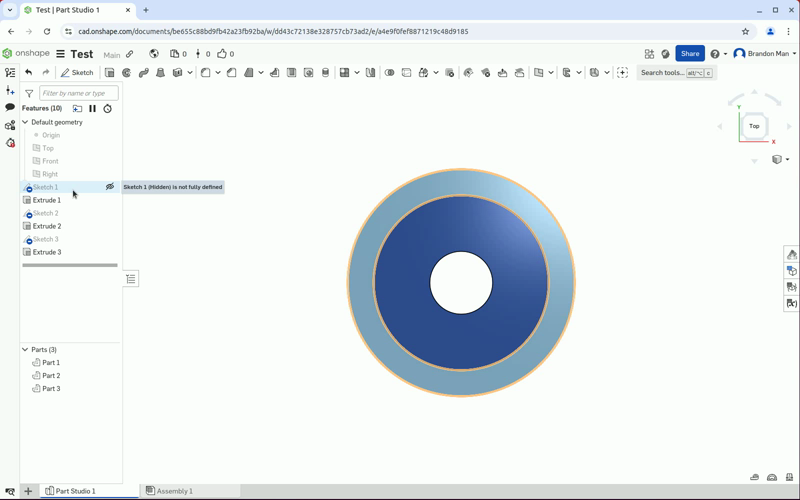
click(73, 189)
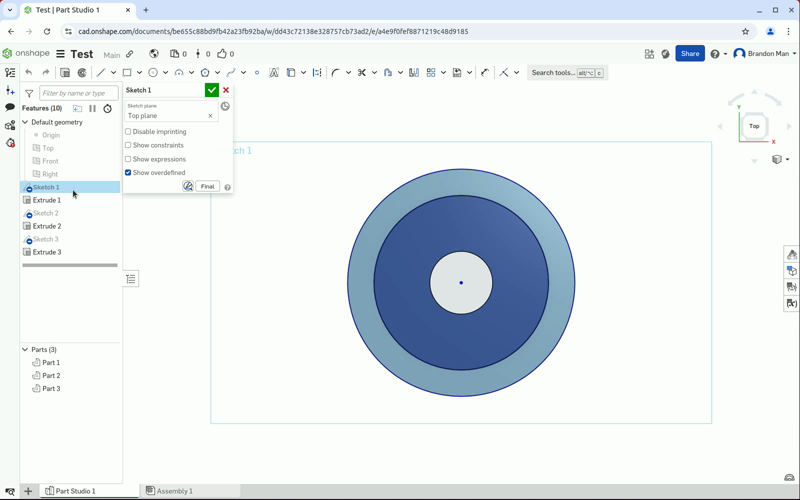
mouse_move(229, 92)
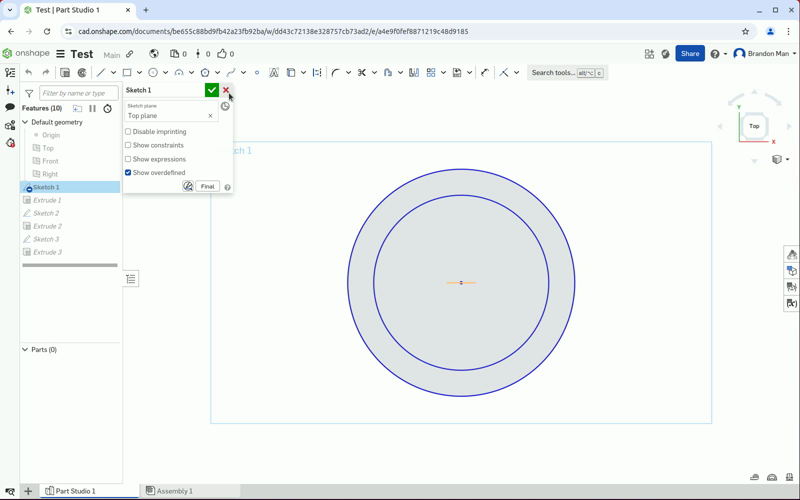
click(229, 92)
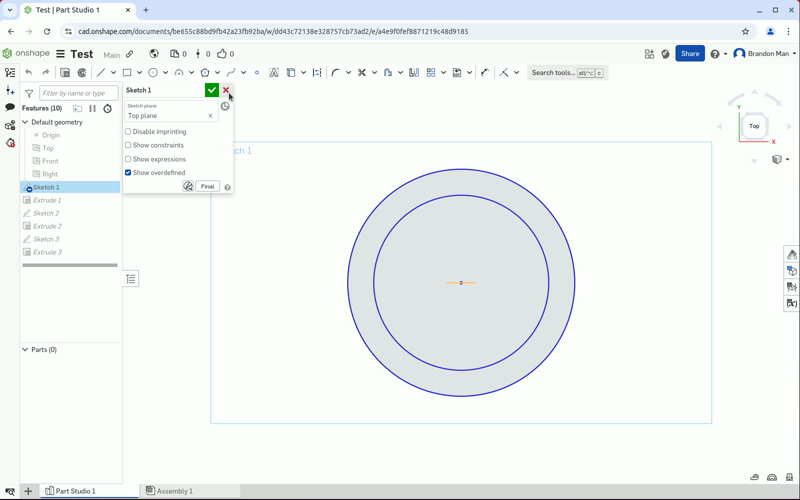
key(shift+s)
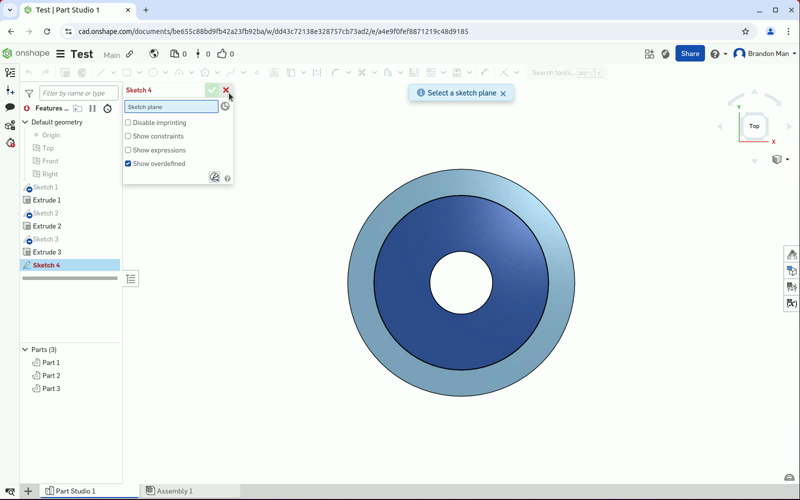
mouse_move(73, 150)
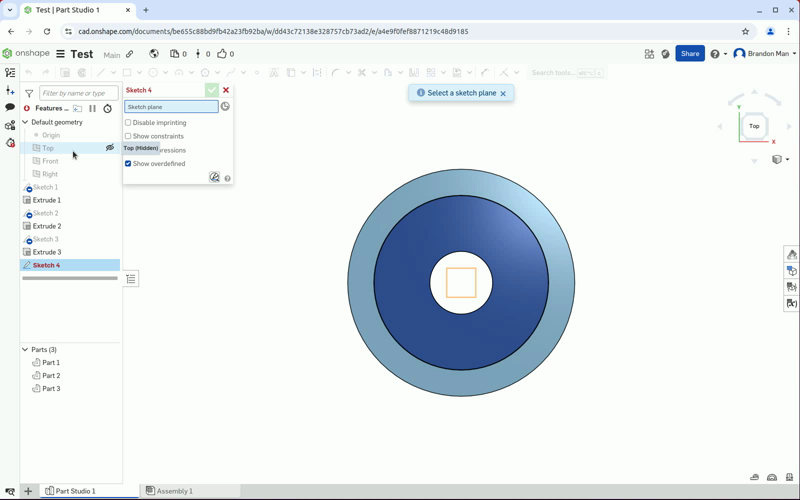
click(73, 150)
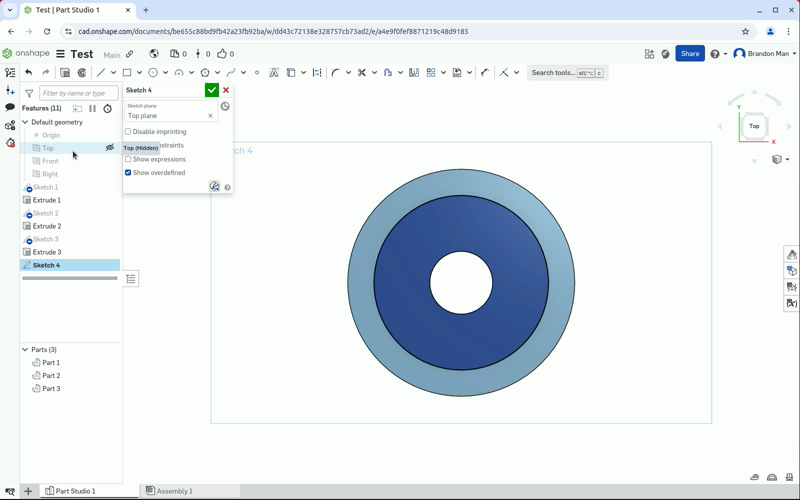
mouse_move(73, 352)
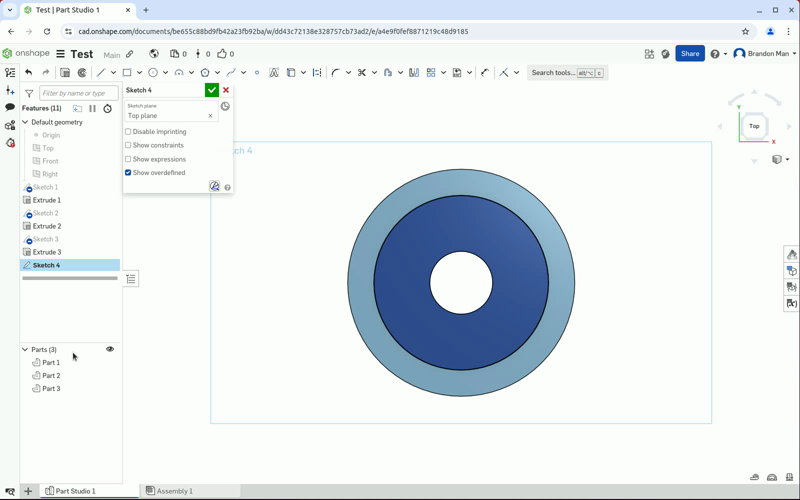
key(y)
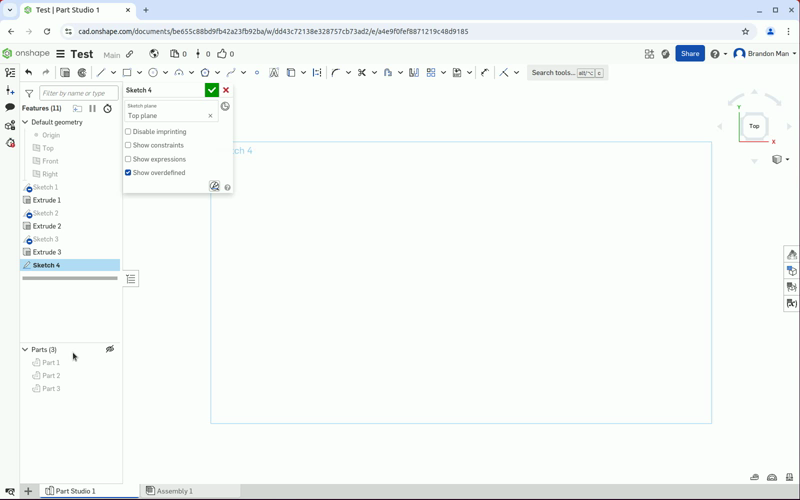
key(c)
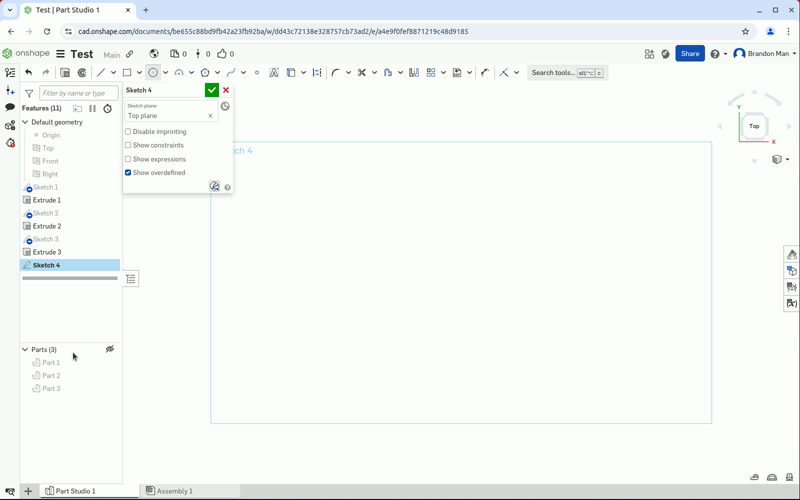
key_down(shift)
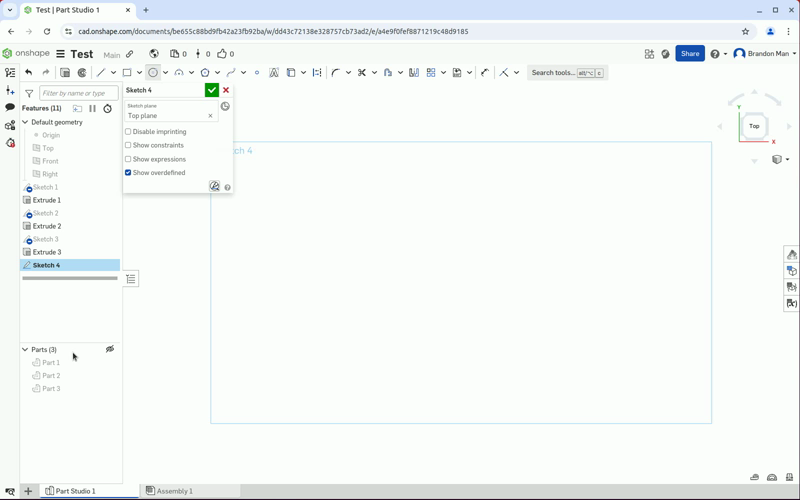
mouse_move(461, 282)
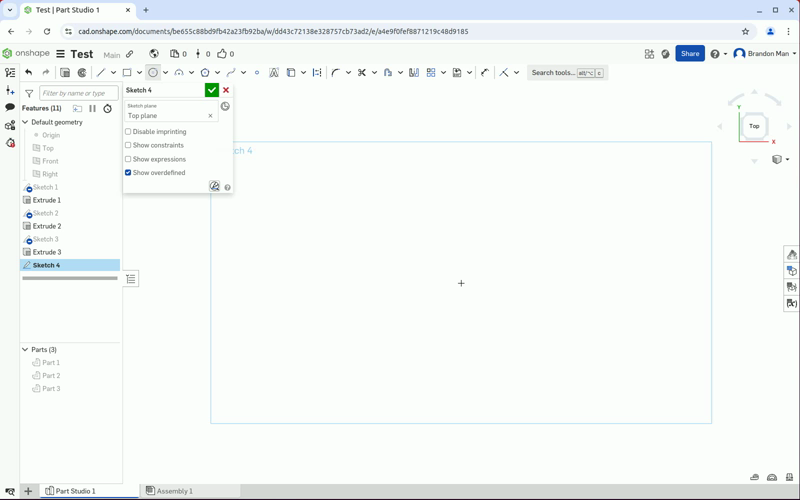
click(461, 282)
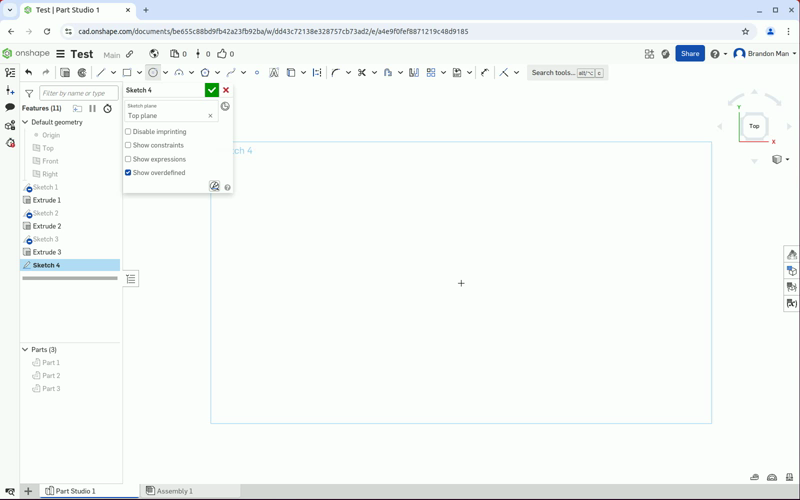
key_up(shift)
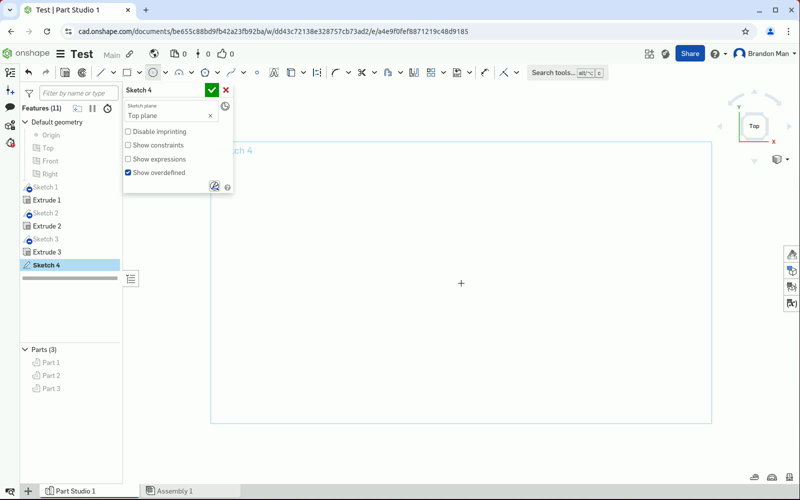
mouse_move(574, 282)
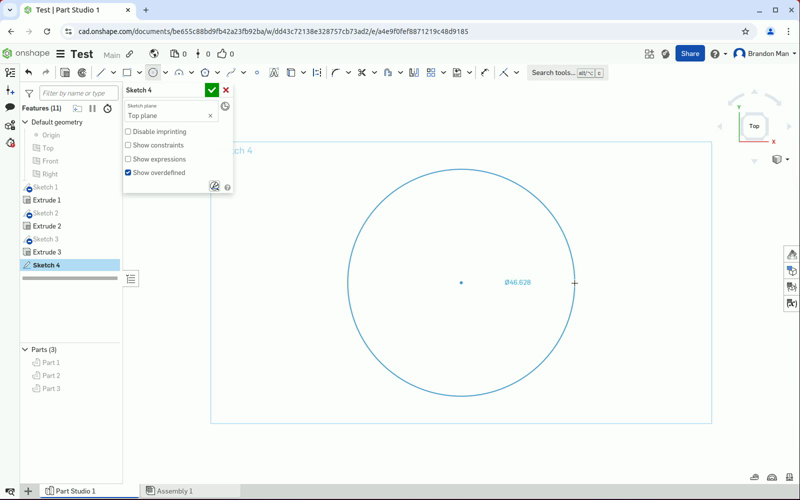
click(574, 282)
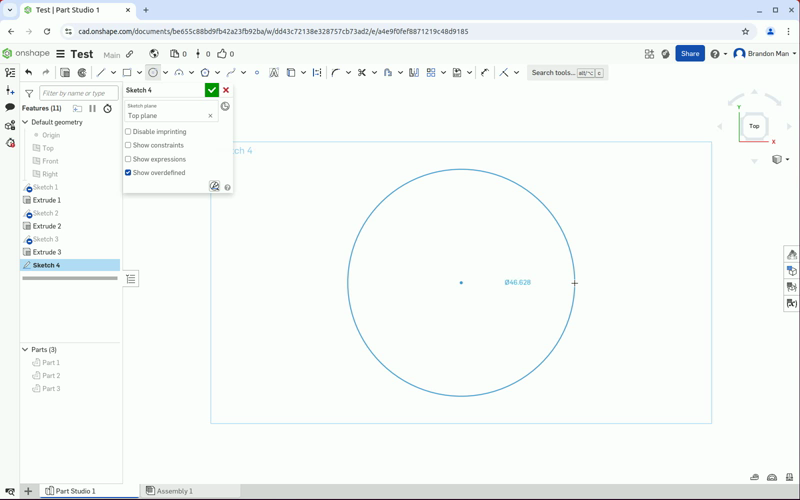
key(esc)
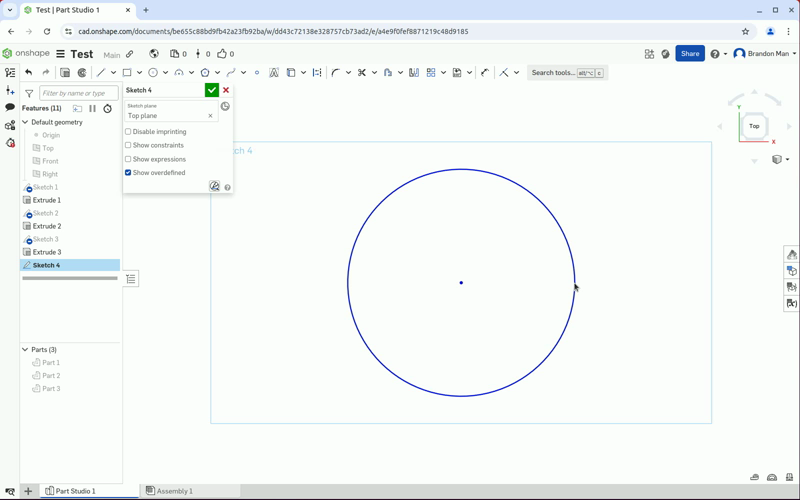
key(c)
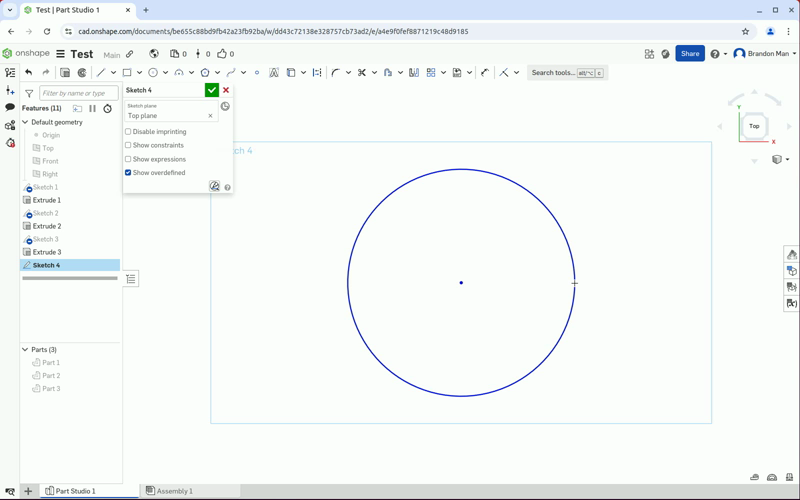
key_down(shift)
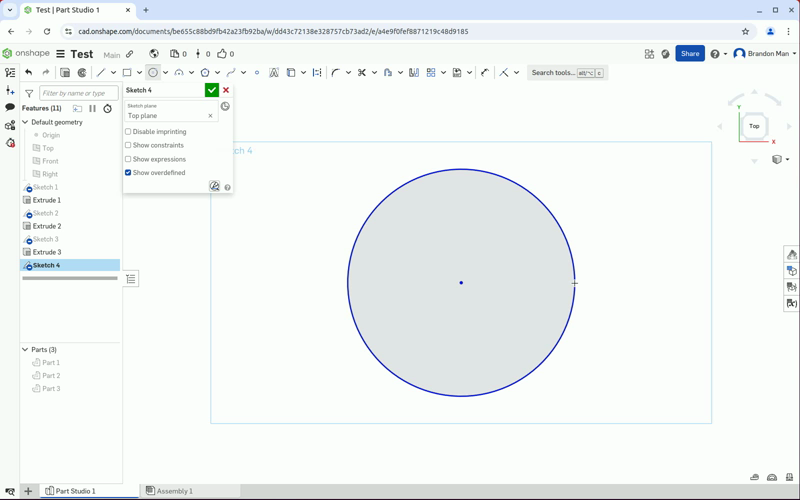
mouse_move(461, 282)
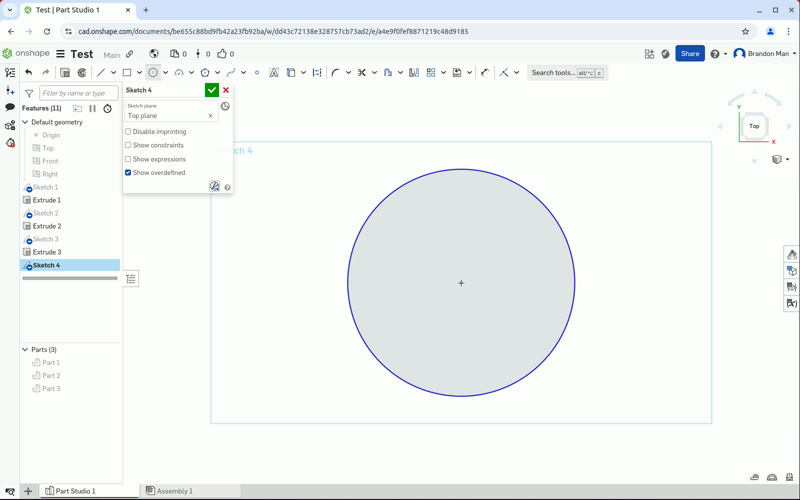
click(461, 282)
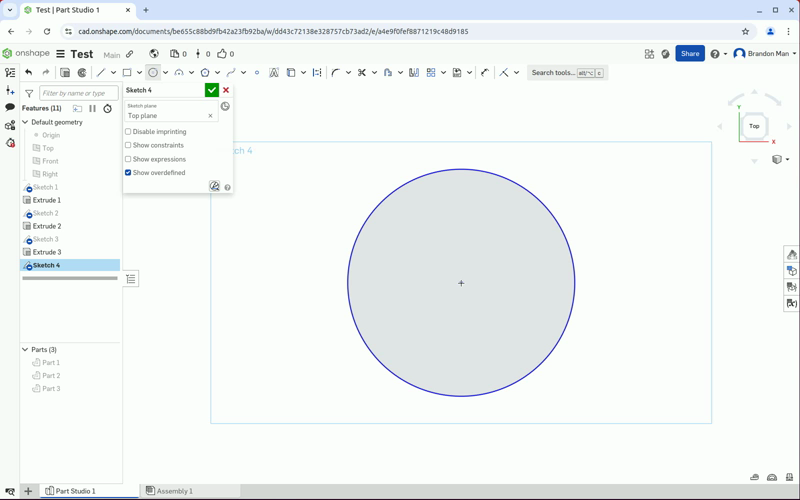
key_up(shift)
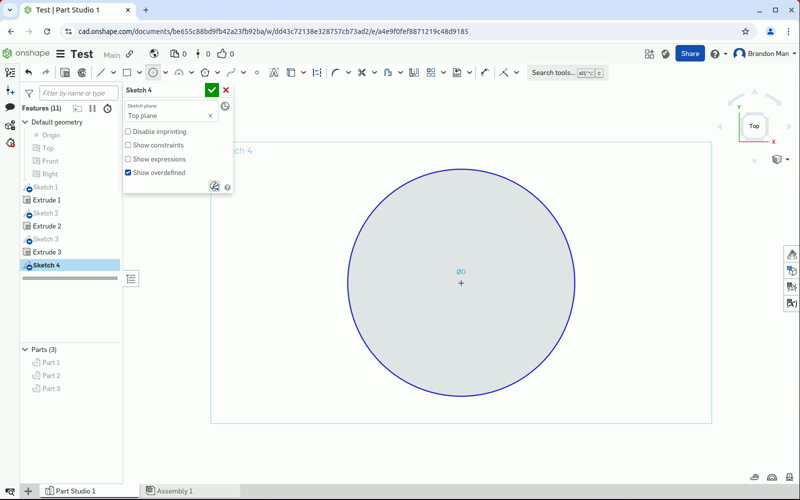
mouse_move(525, 282)
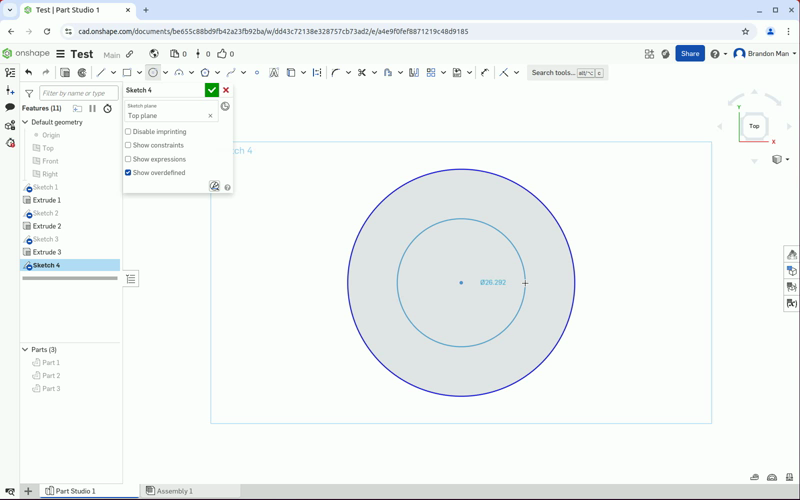
click(525, 282)
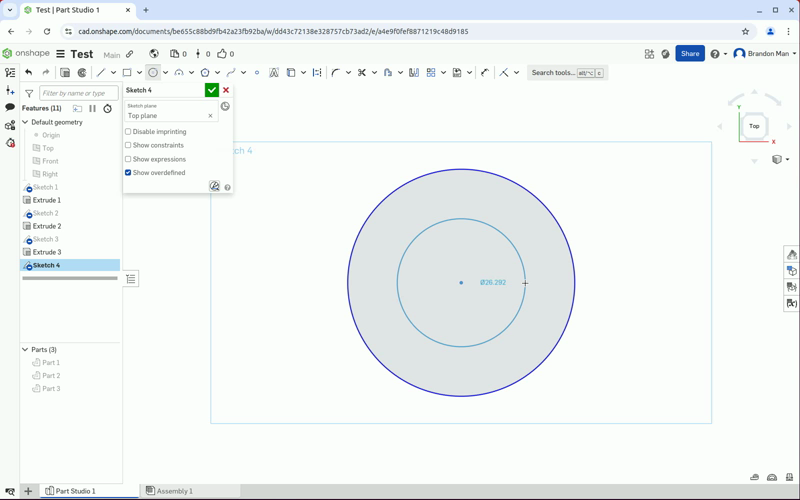
key(esc)
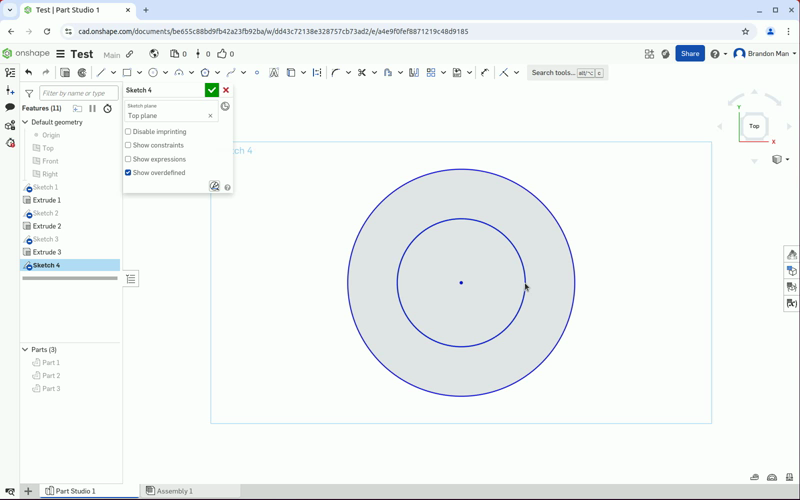
mouse_move(491, 199)
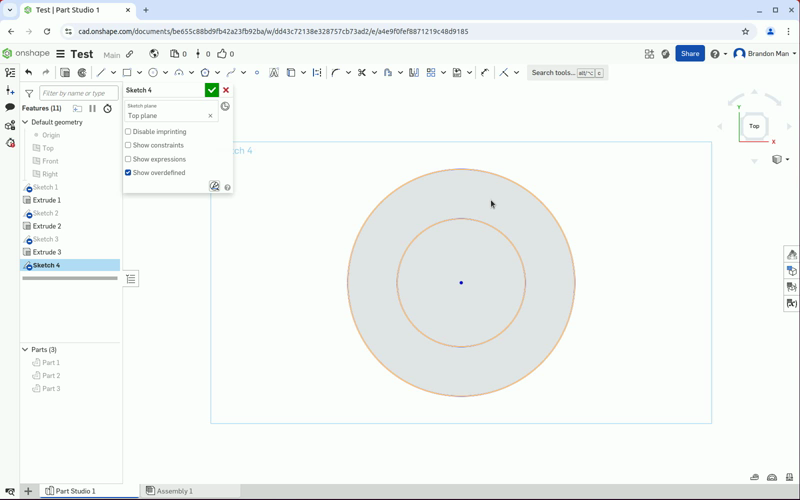
click(491, 199)
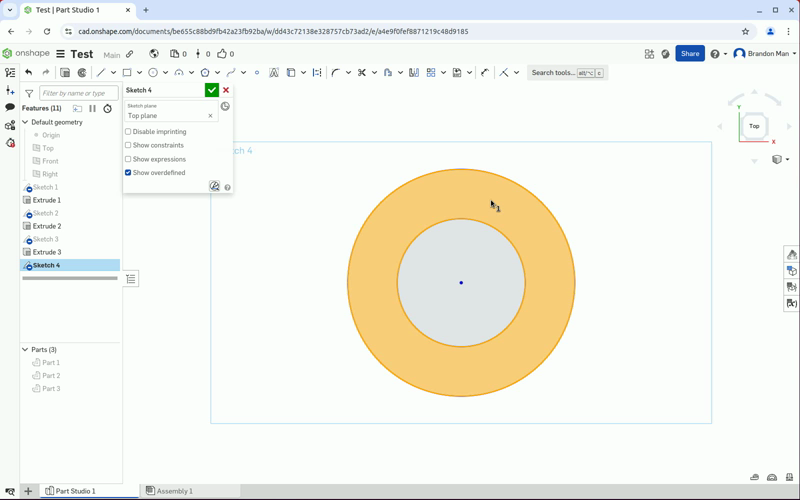
mouse_move(73, 352)
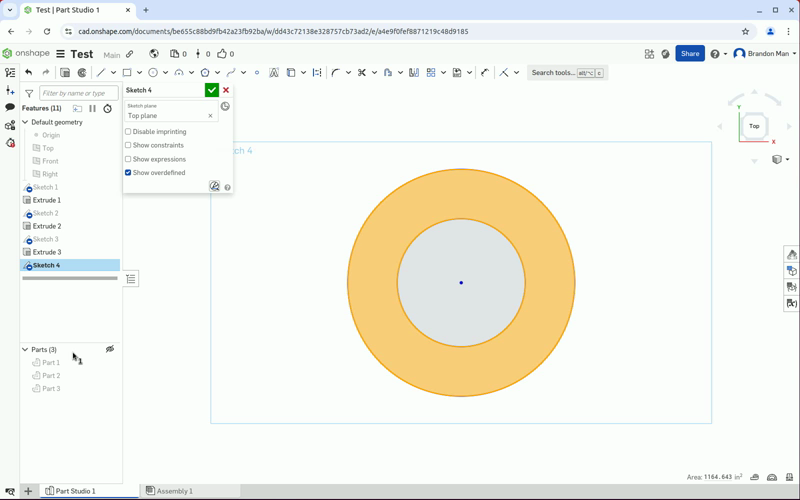
key(shift+y)
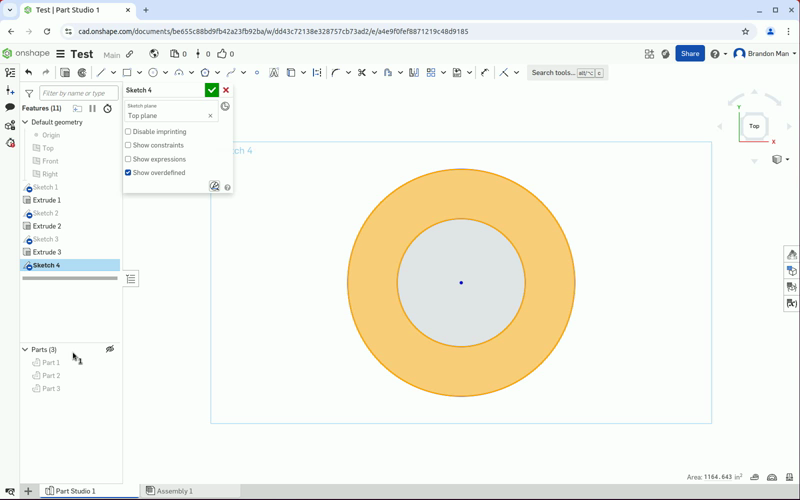
key(shift+e)
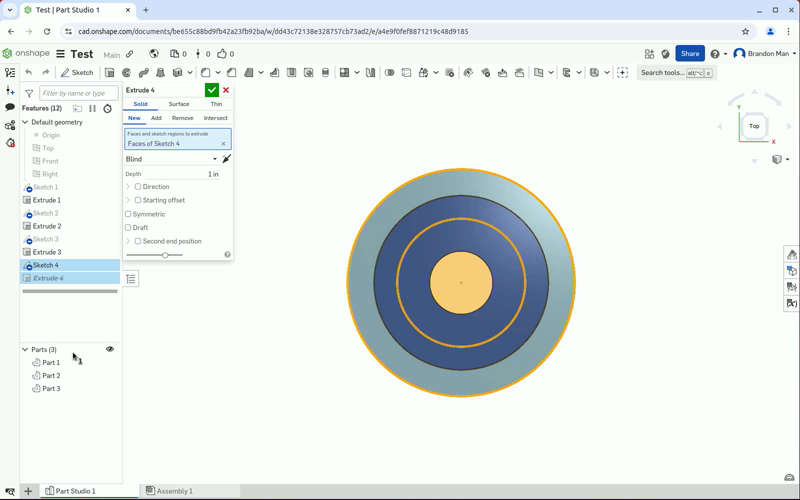
mouse_move(143, 106)
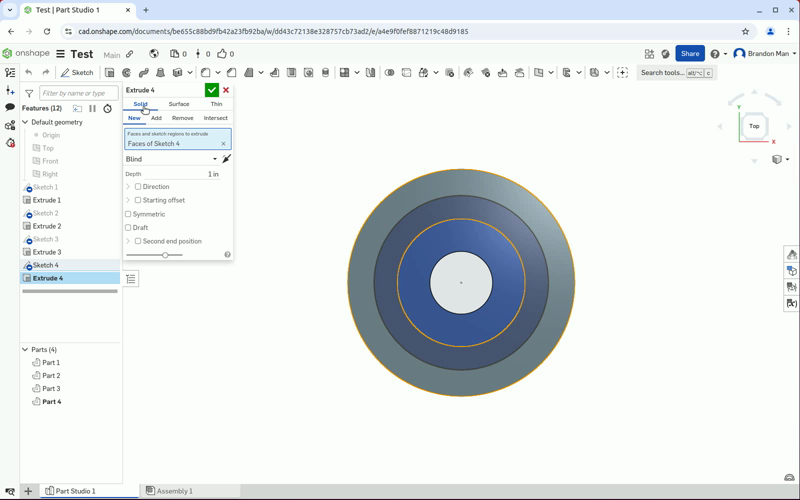
click(143, 106)
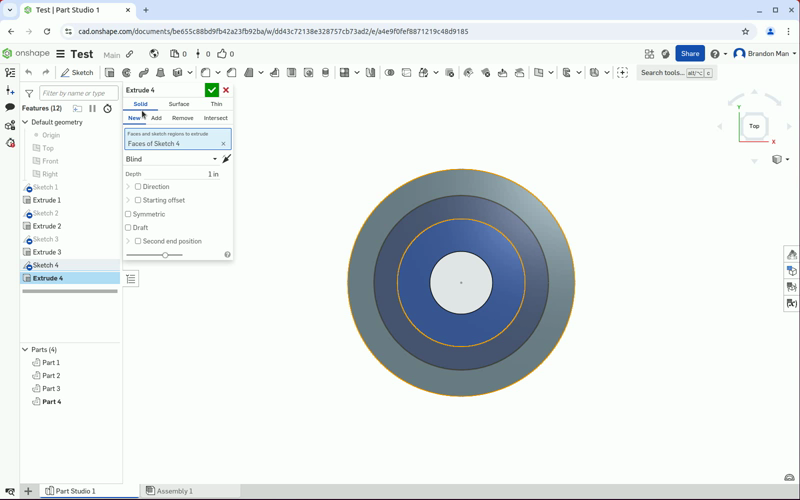
mouse_move(137, 120)
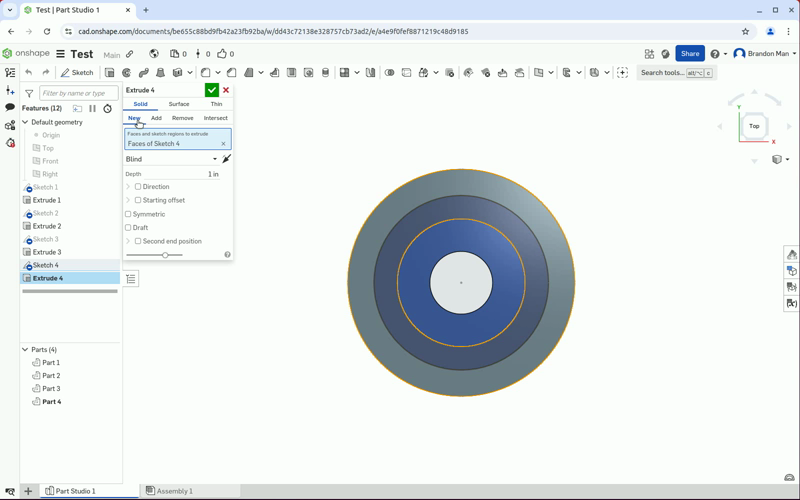
click(137, 120)
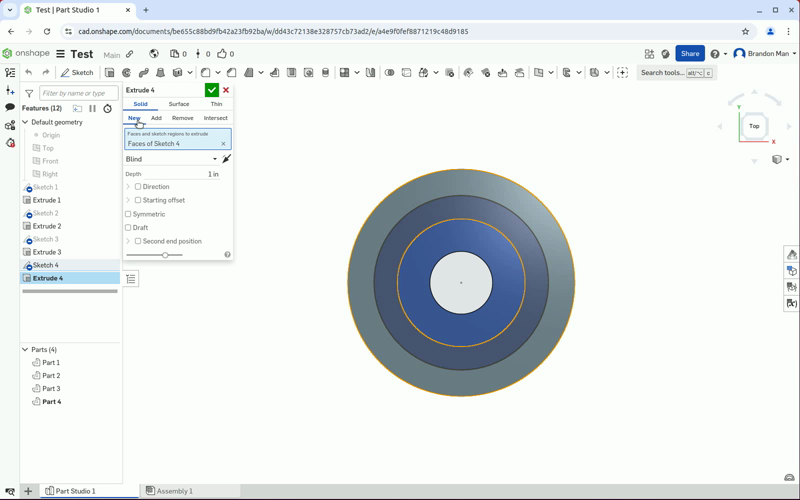
key(tab, 4)
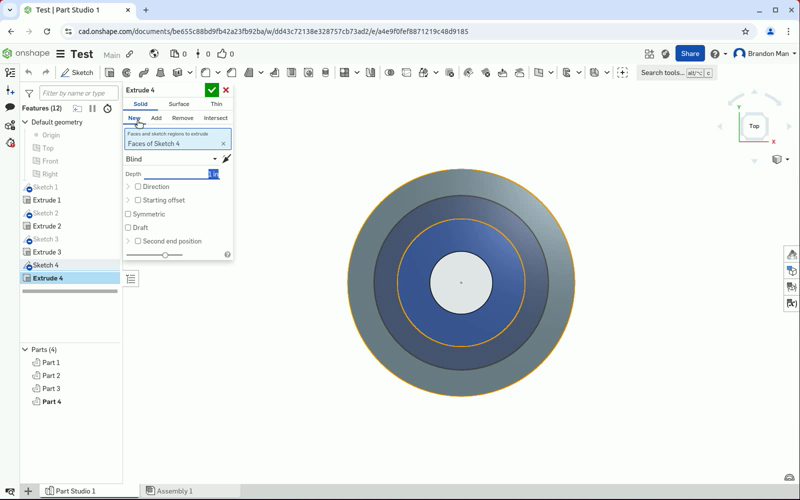
text(-14.683)
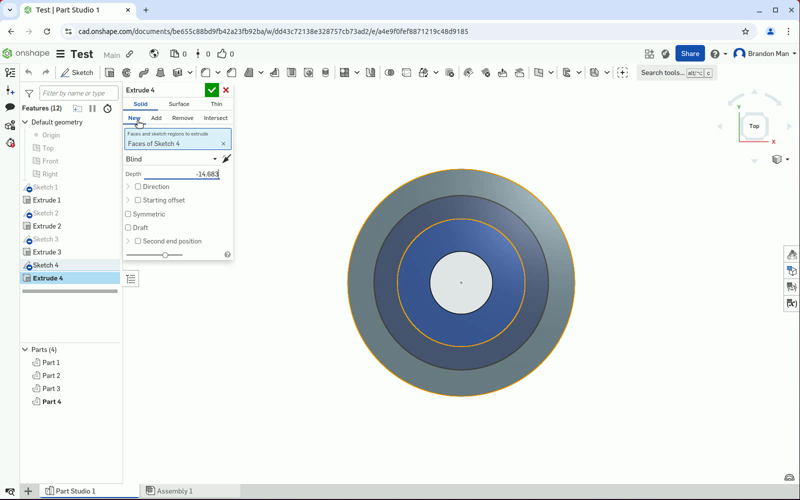
key(enter)
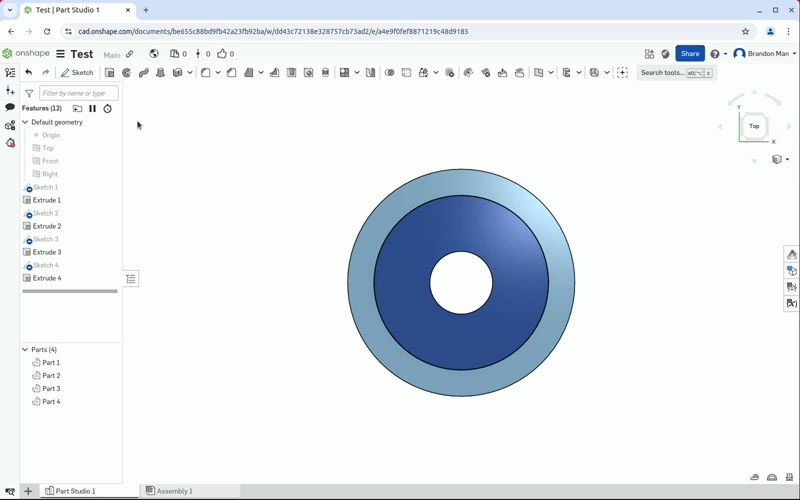
key(shift+h)
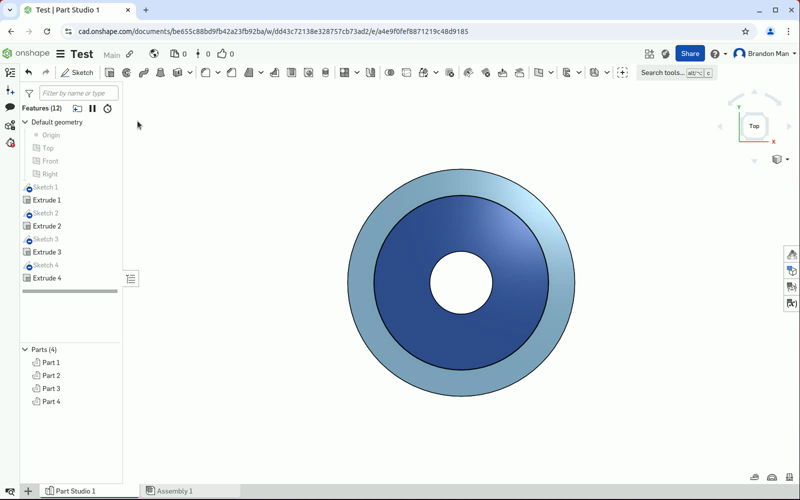
key(shift+h)
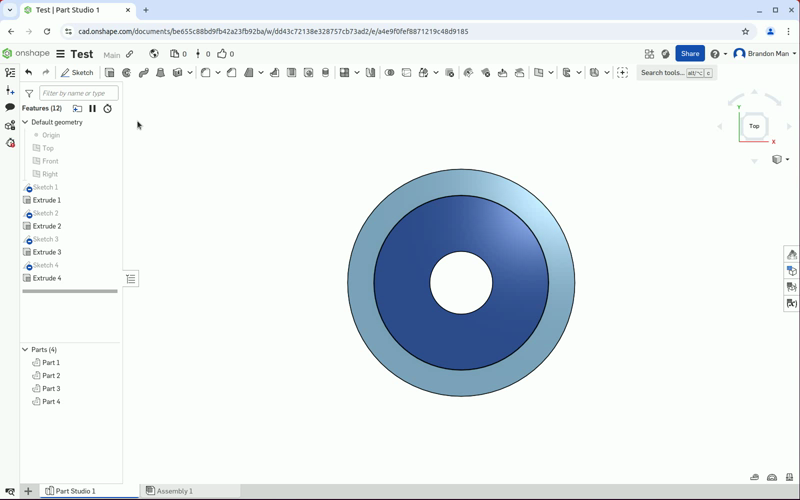
key(shift+7)
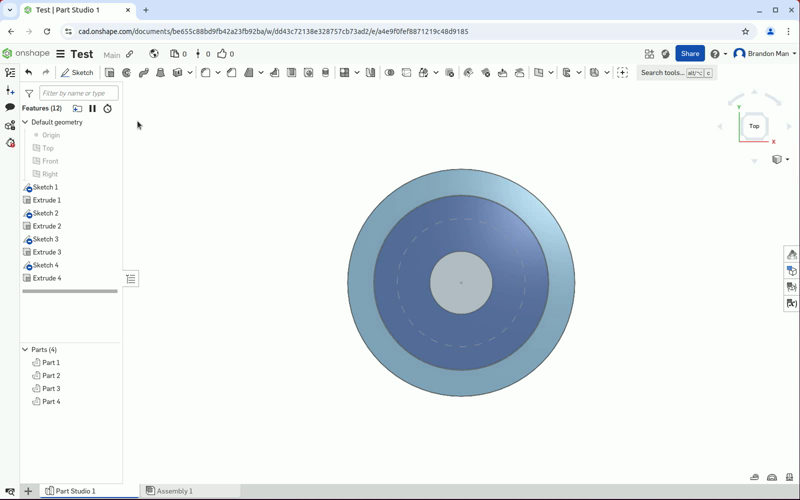
key(up, 3)
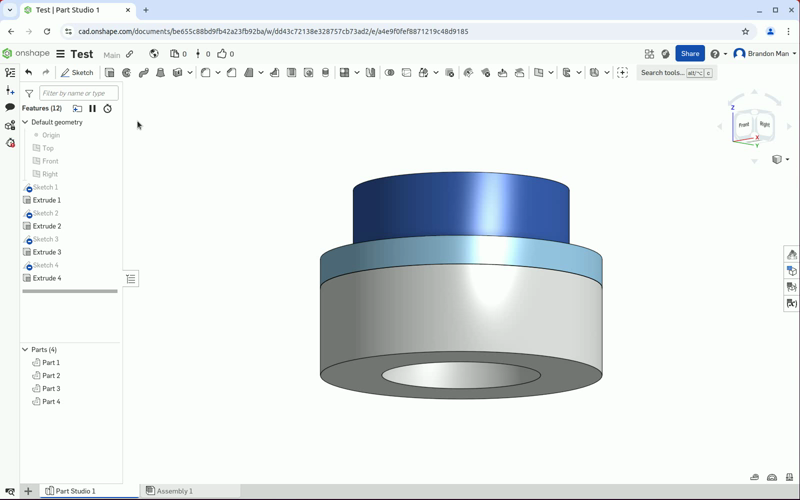
key(left, 3)
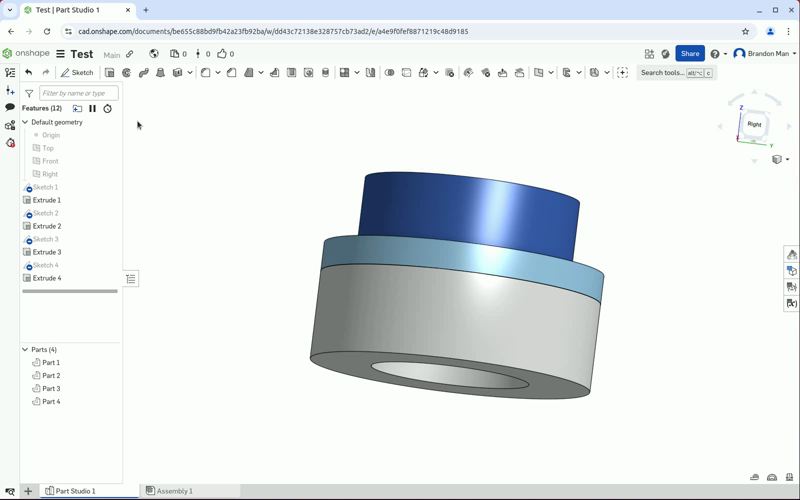
key(right, 3)
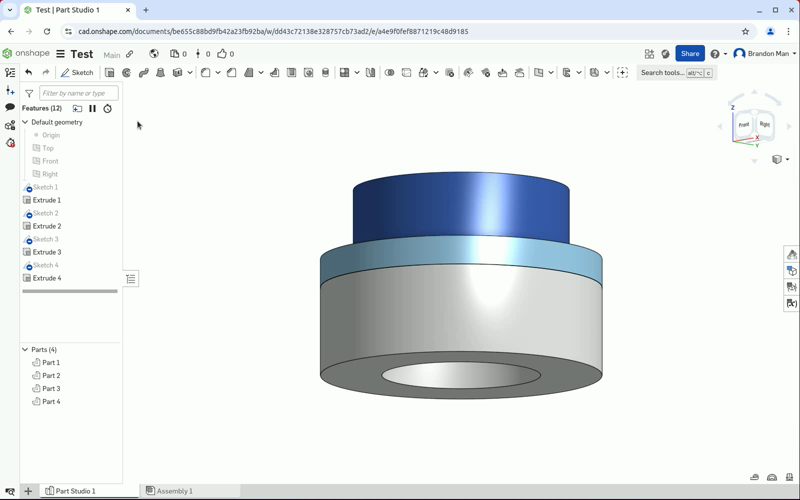
key(down, 3)
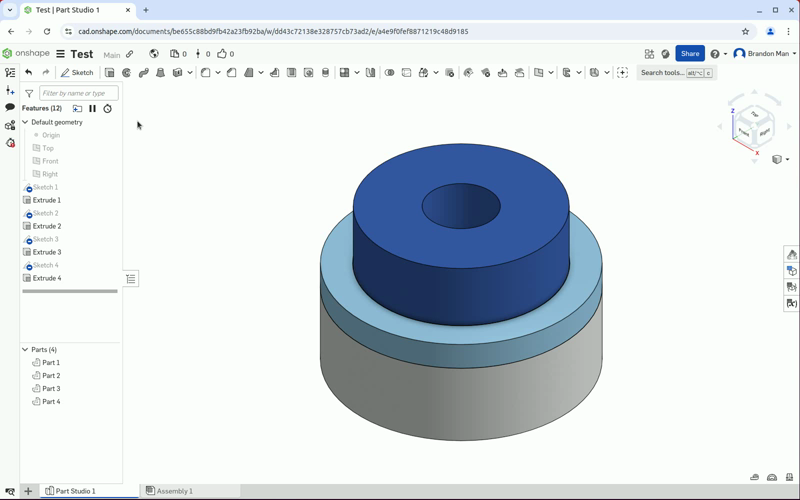
mouse_move(73, 189)
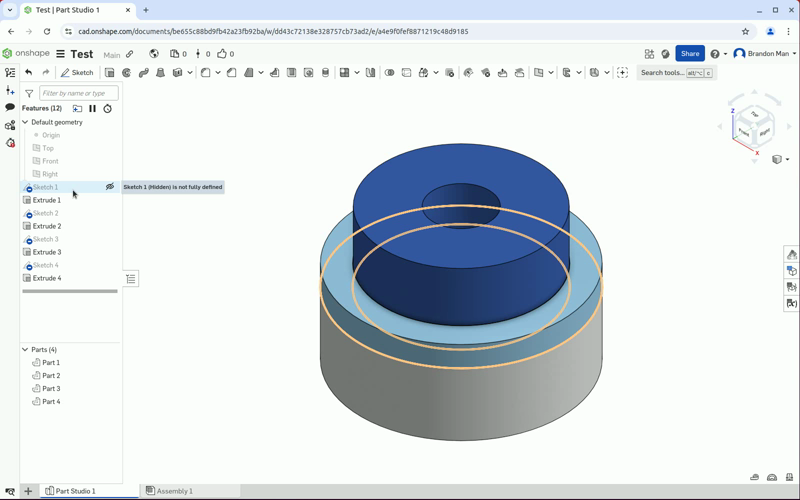
click(73, 189)